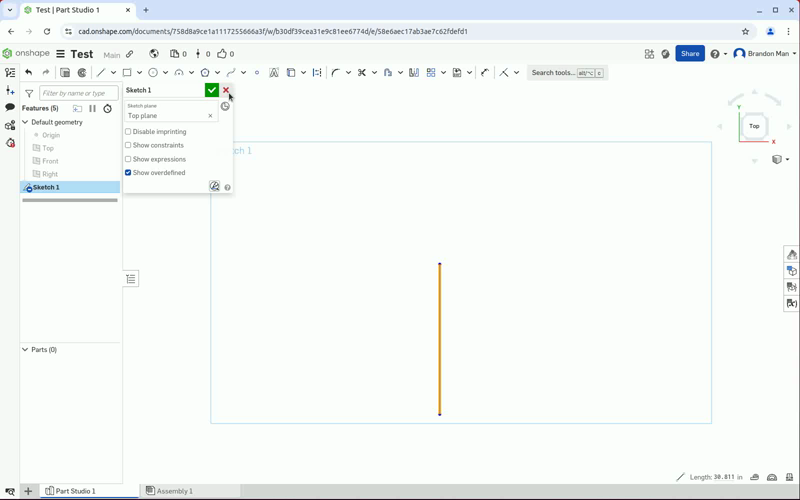
key(shift+h)
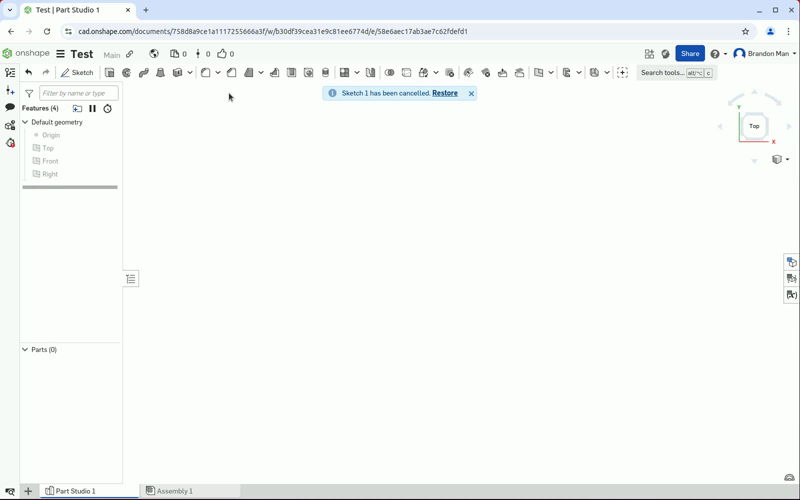
mouse_move(73, 352)
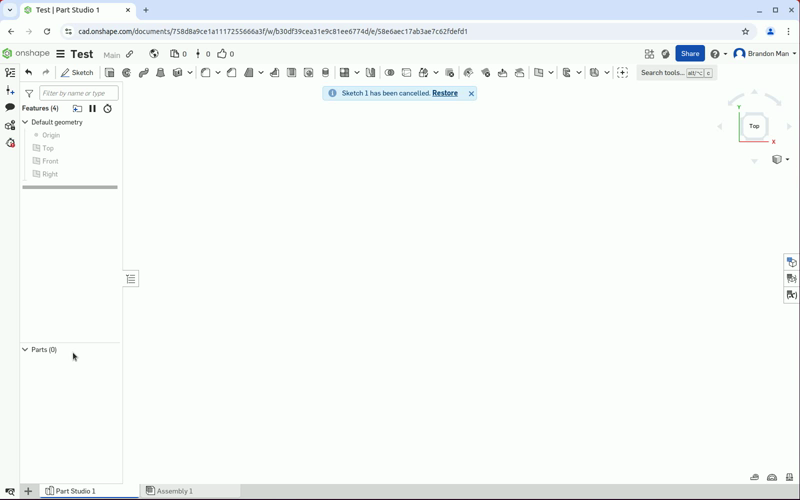
key(y)
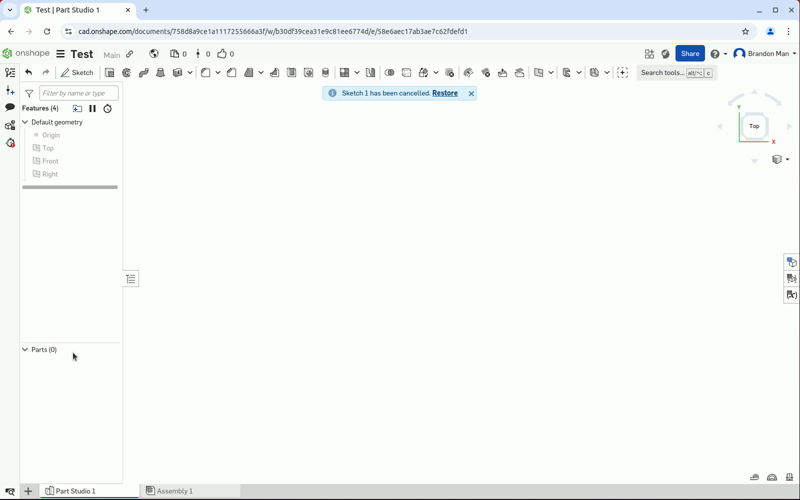
key(shift+p)
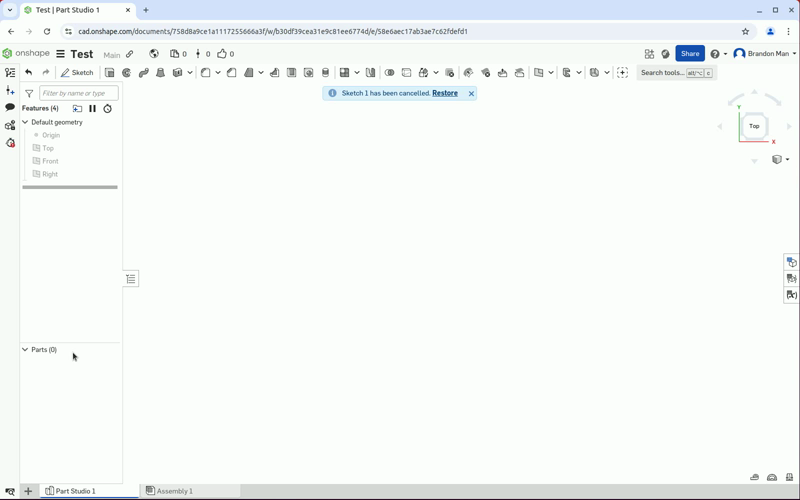
key(space)
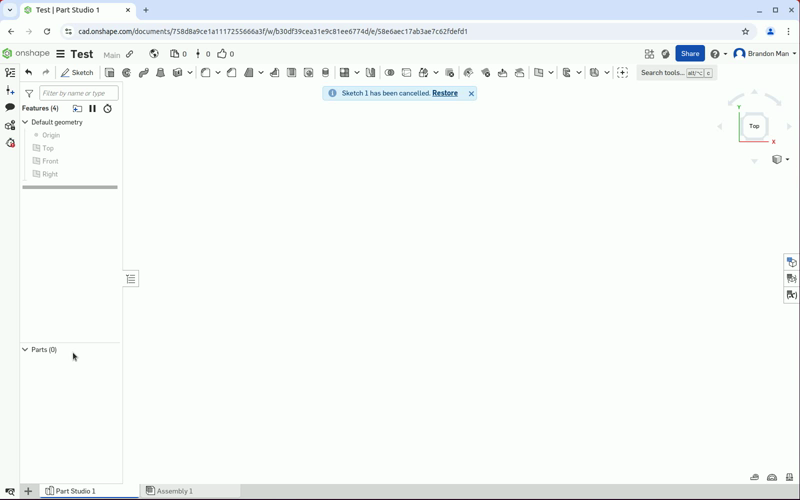
key_down(shift)
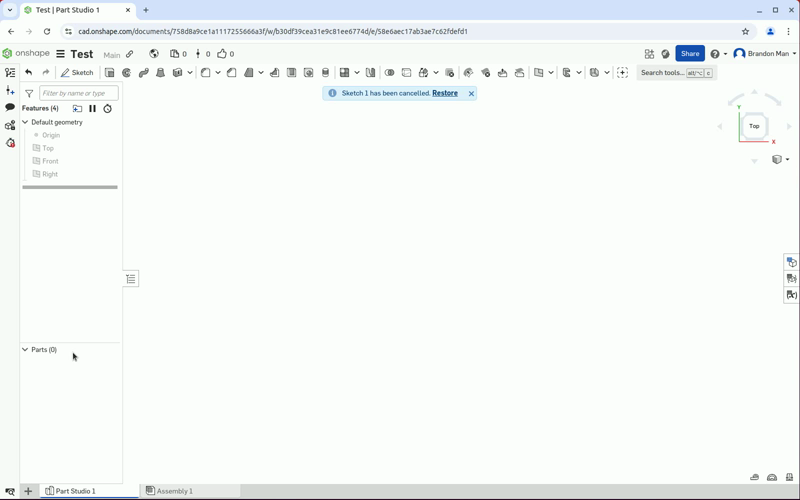
key(up)
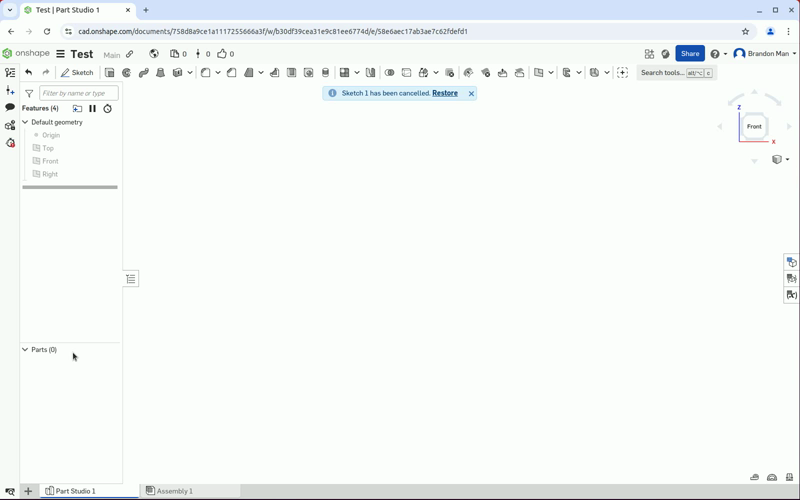
key_up(shift)
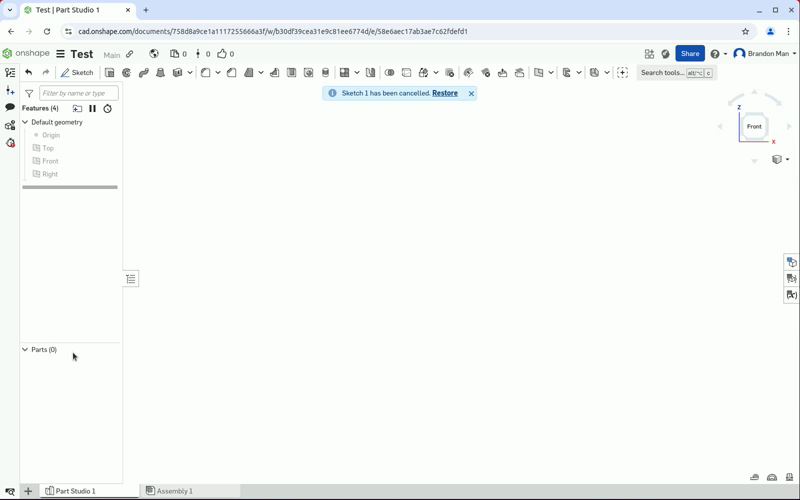
mouse_move(73, 352)
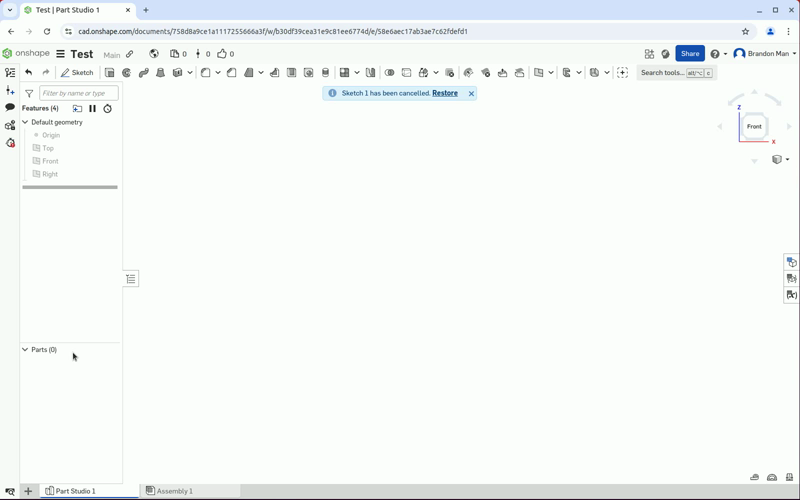
key(shift+y)
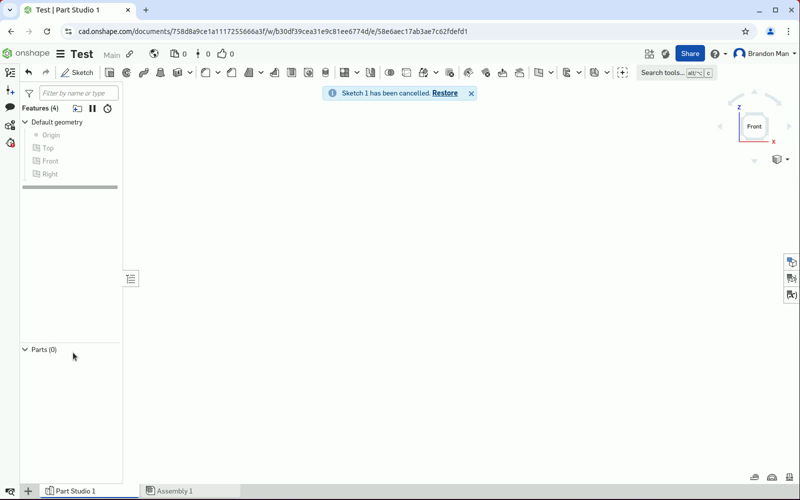
key(shift+s)
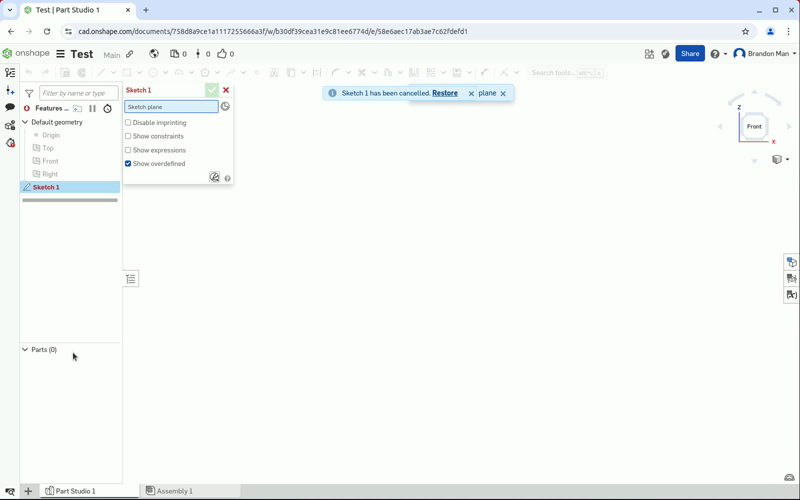
mouse_move(73, 163)
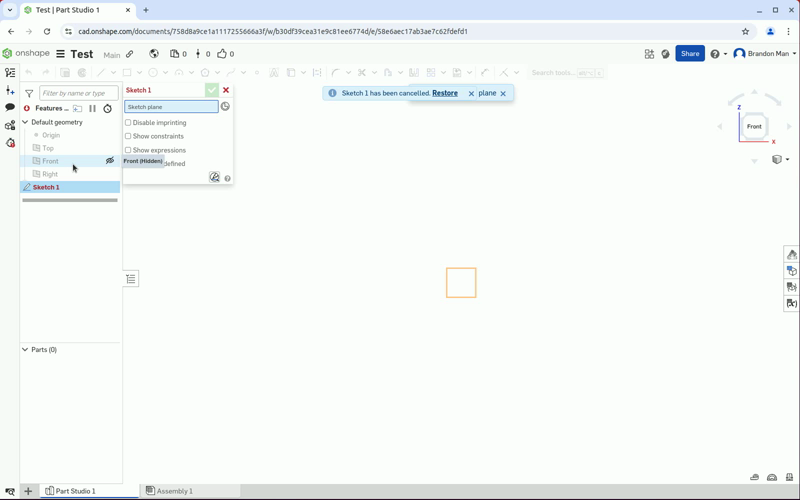
click(73, 163)
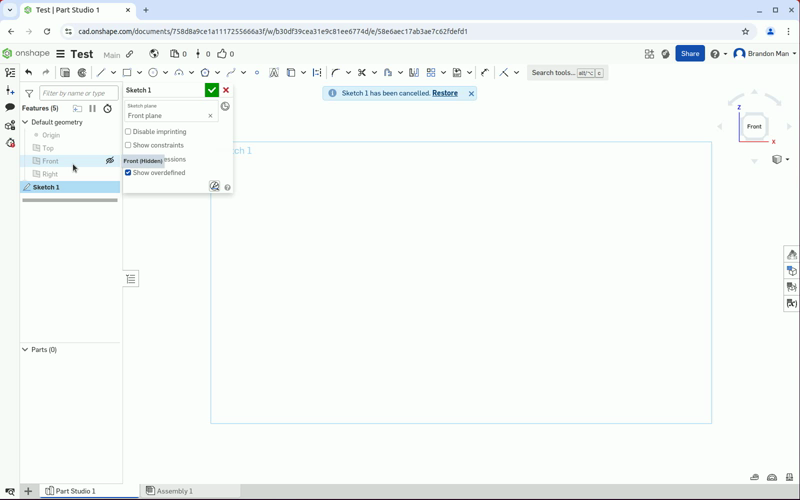
mouse_move(73, 352)
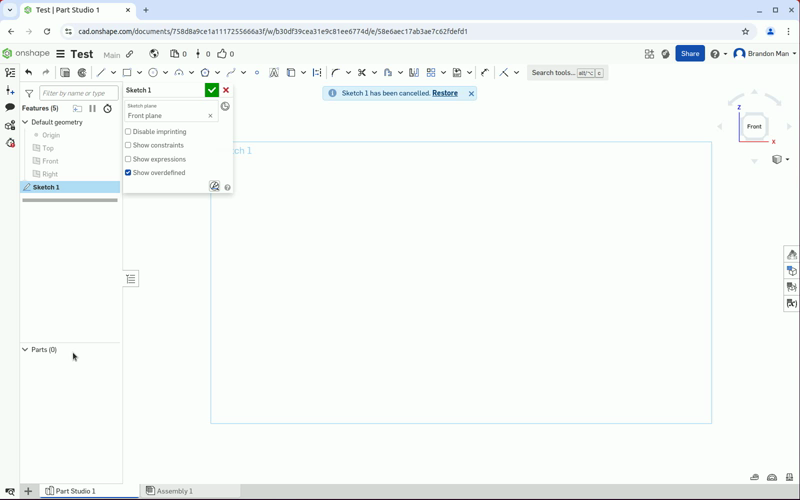
key(y)
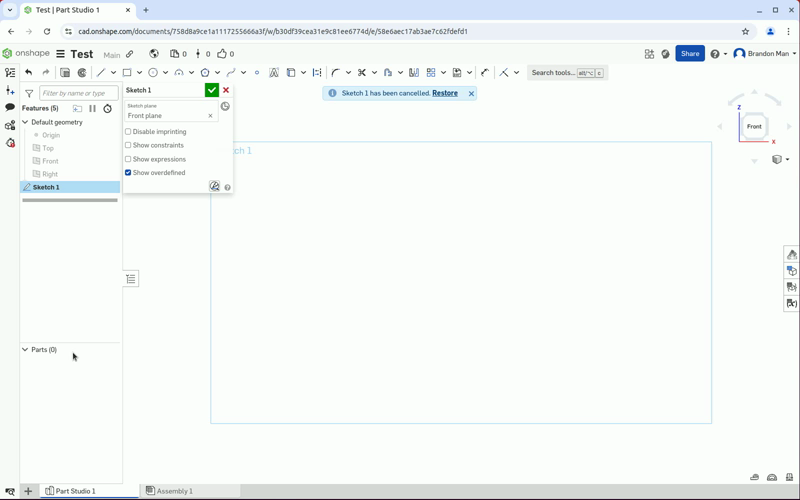
key(l)
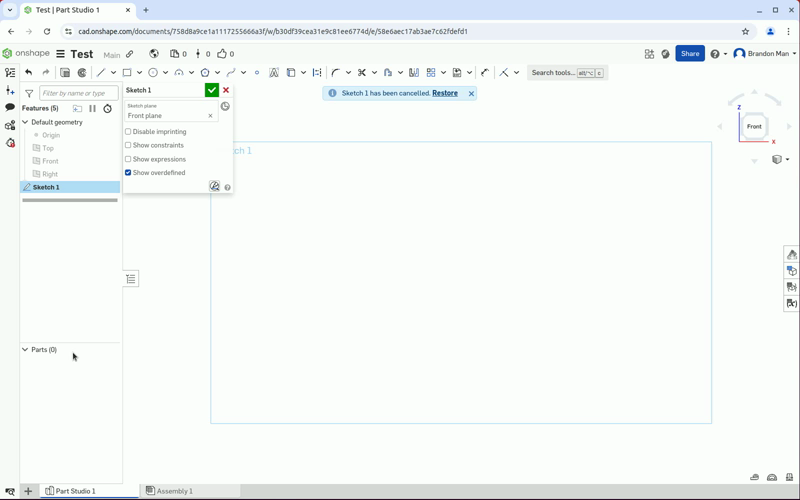
key_down(shift)
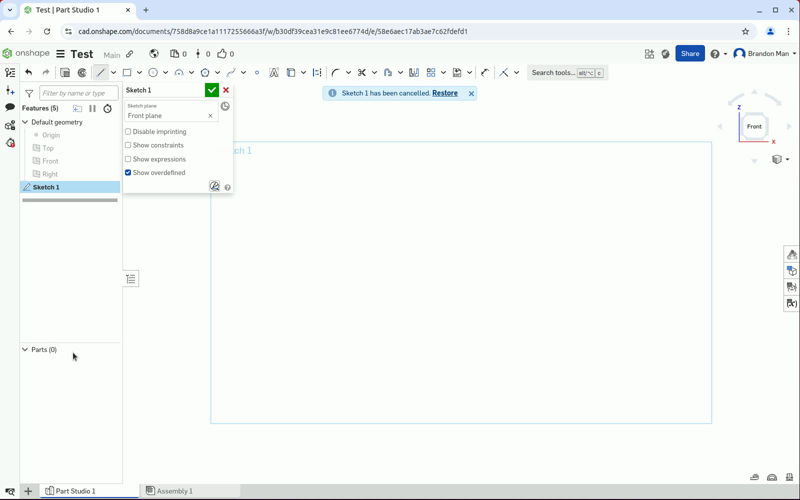
mouse_move(348, 282)
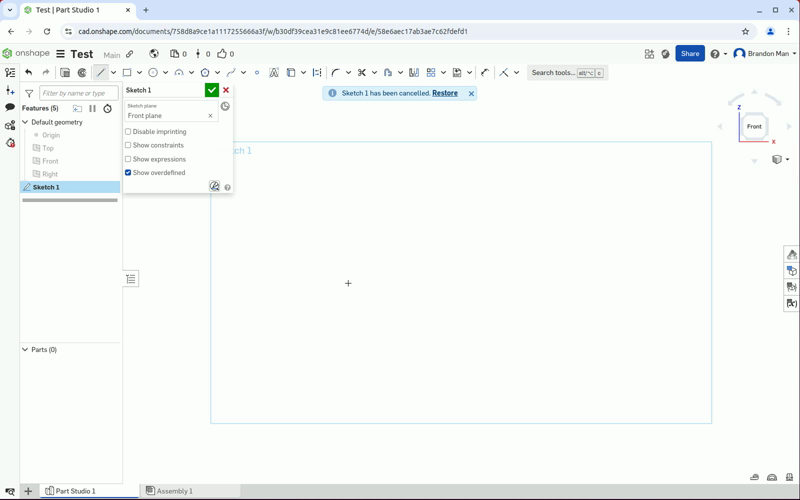
click(348, 282)
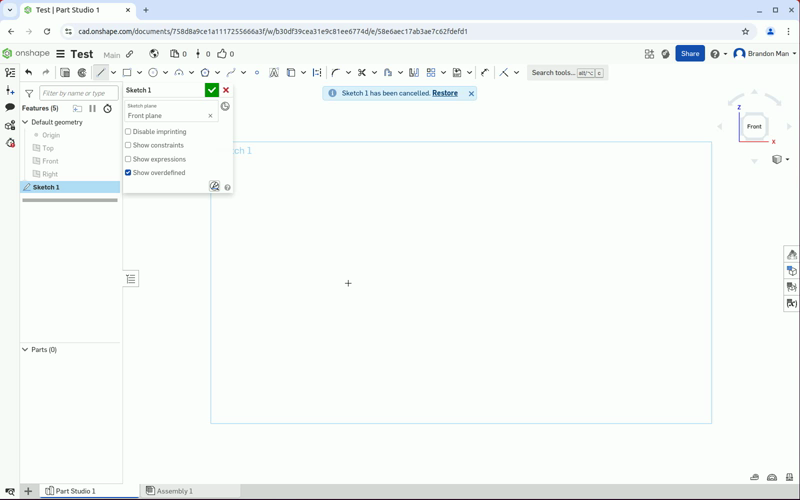
key_up(shift)
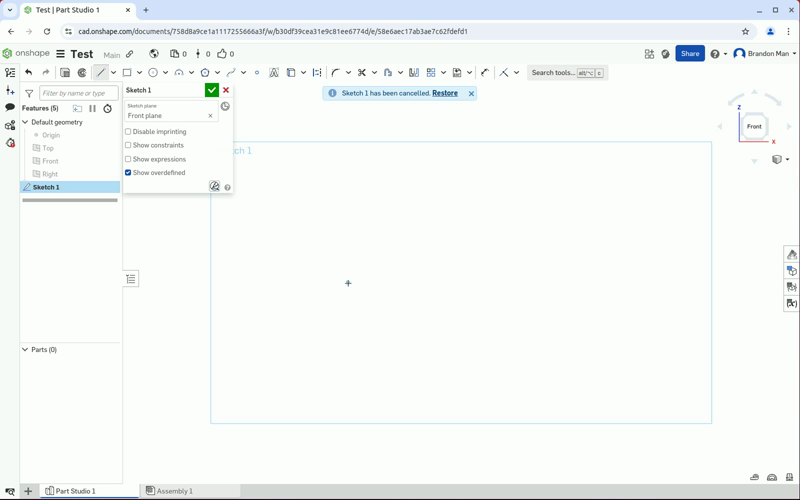
key_down(shift)
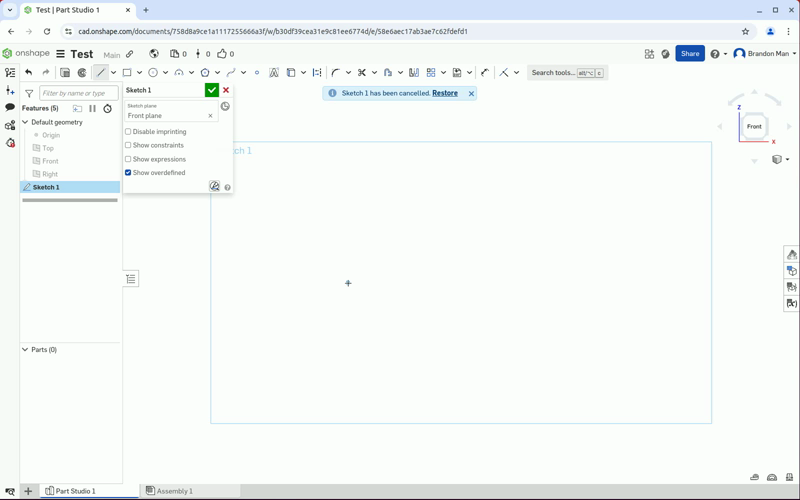
mouse_move(460, 282)
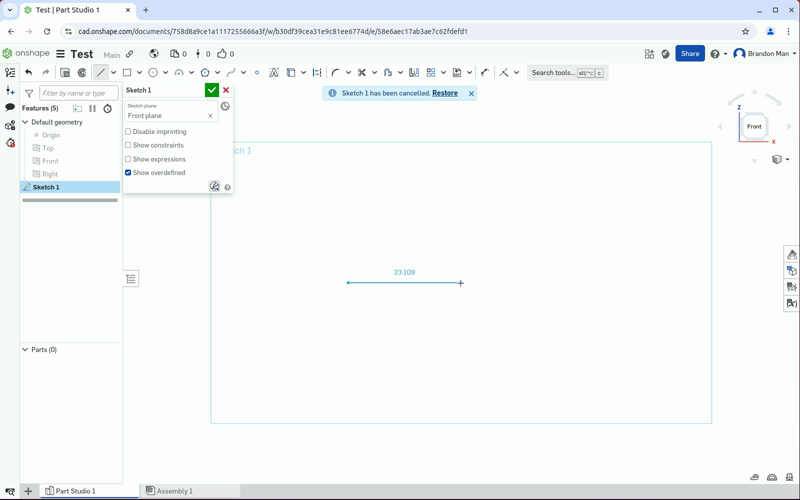
click(460, 282)
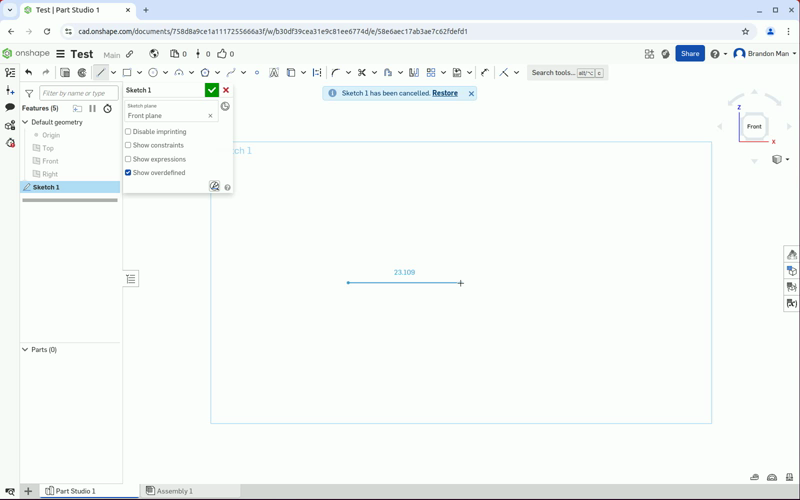
key_up(shift)
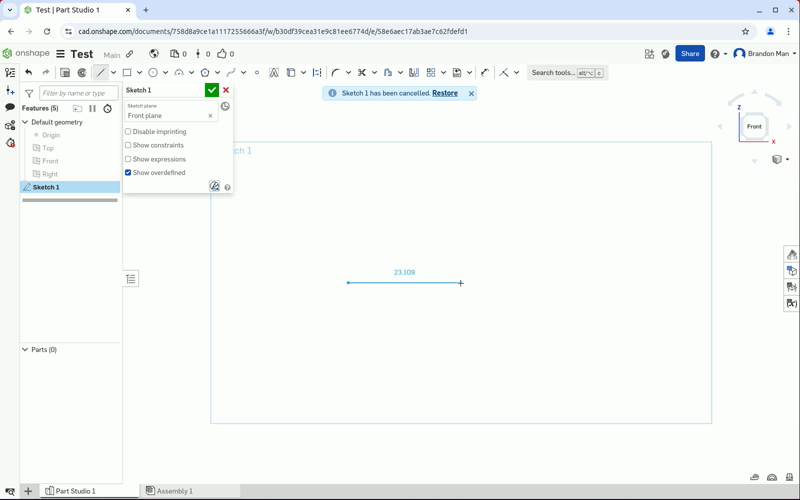
key_down(shift)
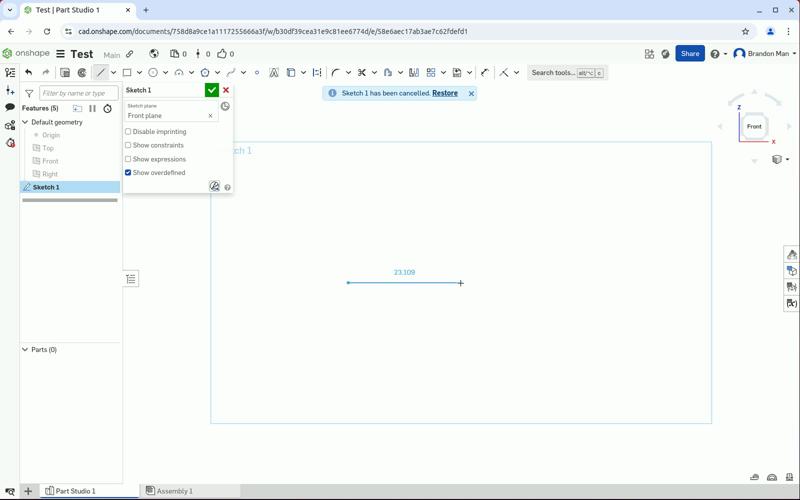
mouse_move(460, 170)
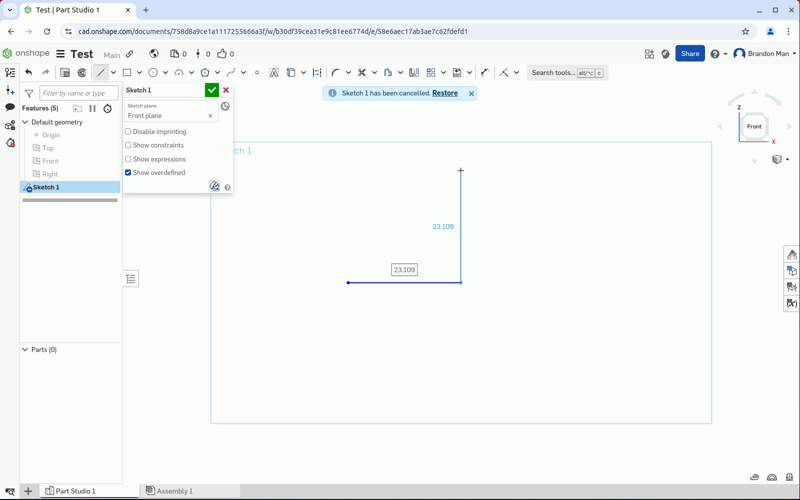
click(460, 170)
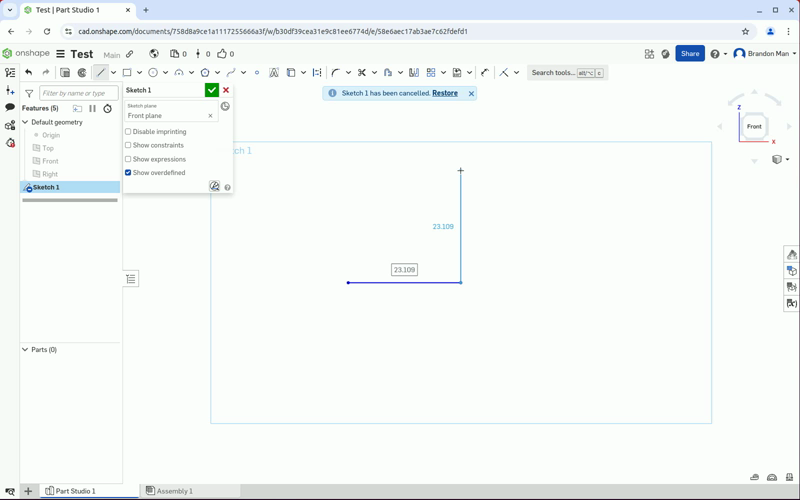
key_up(shift)
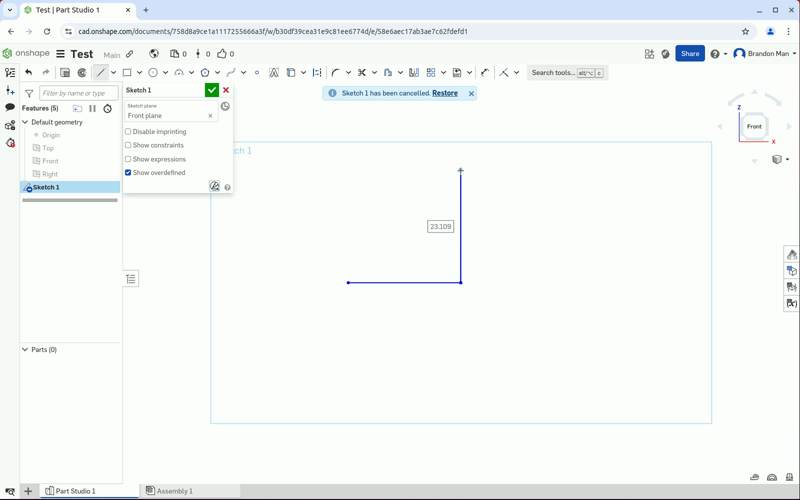
key_down(shift)
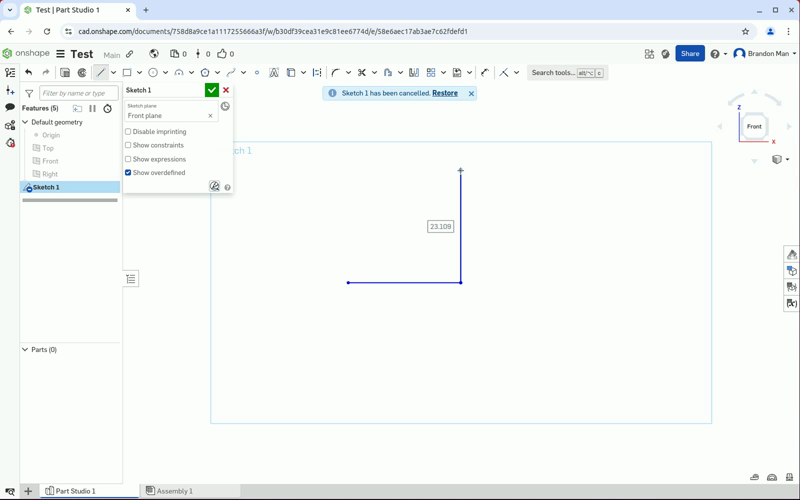
mouse_move(348, 170)
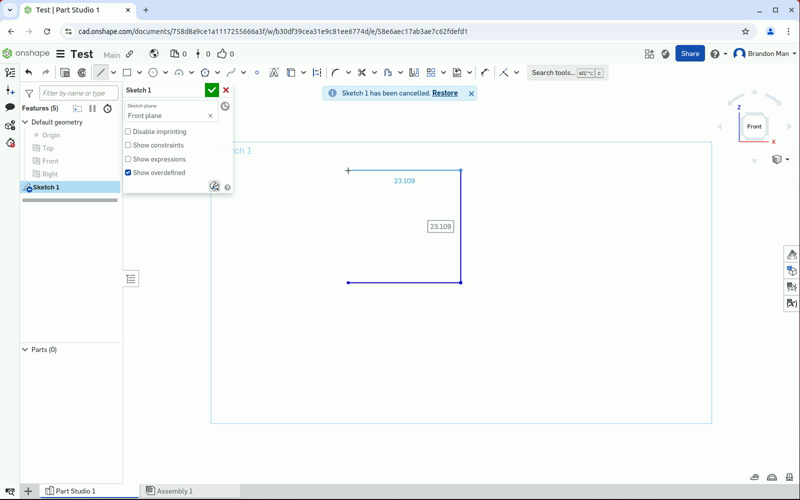
click(348, 170)
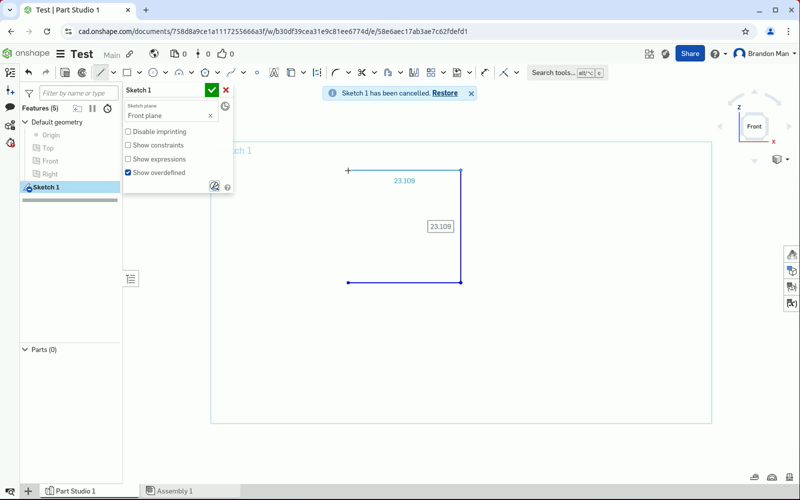
key_up(shift)
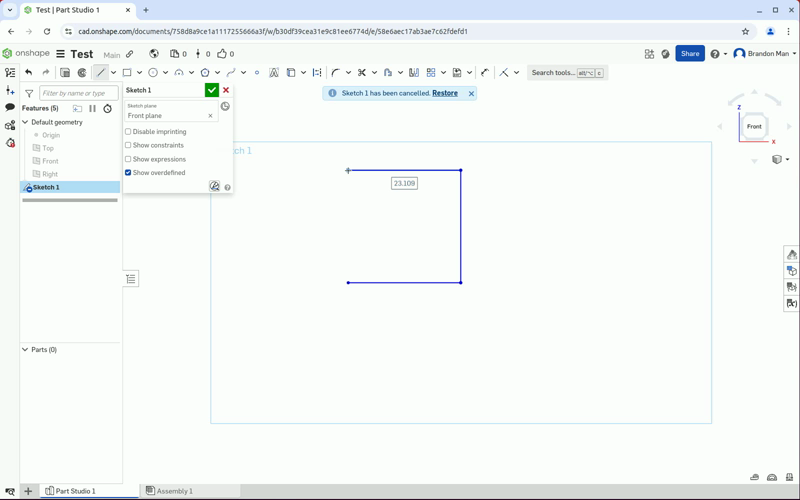
key_down(shift)
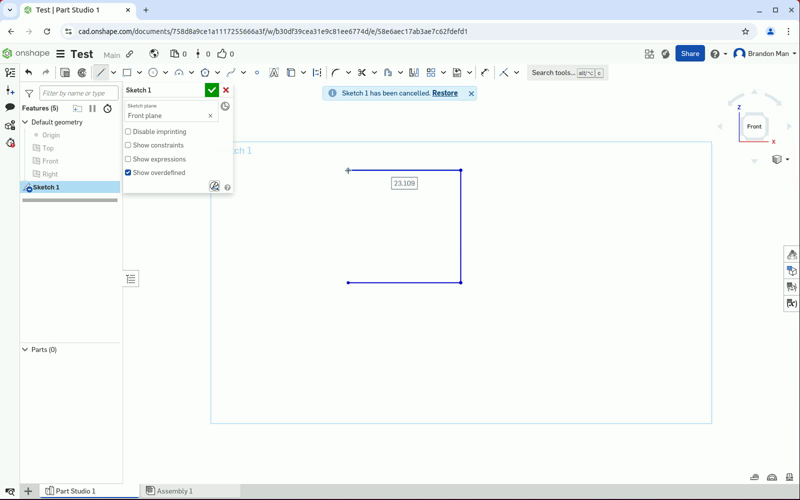
mouse_move(348, 282)
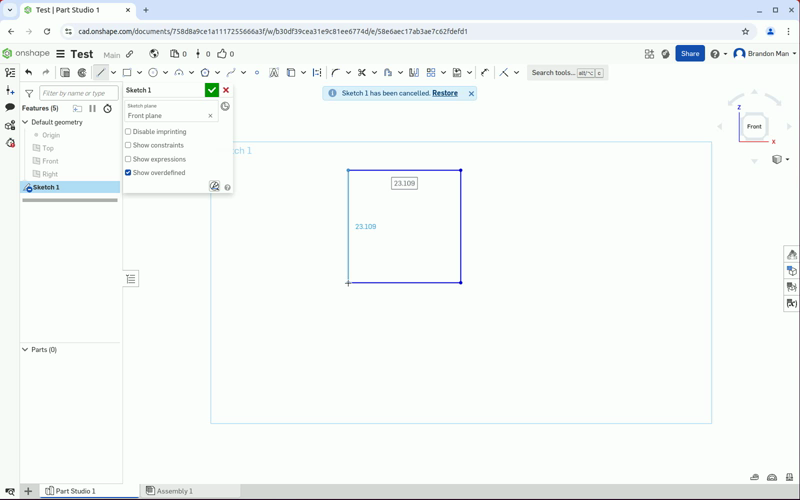
key_up(shift)
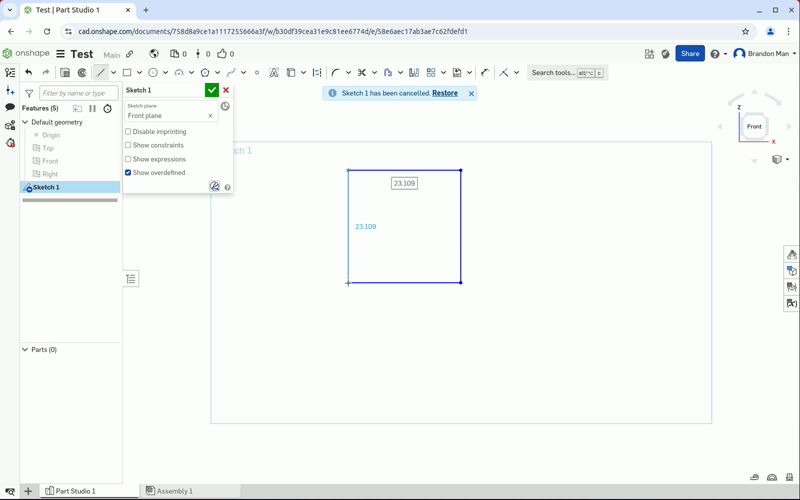
click(348, 282)
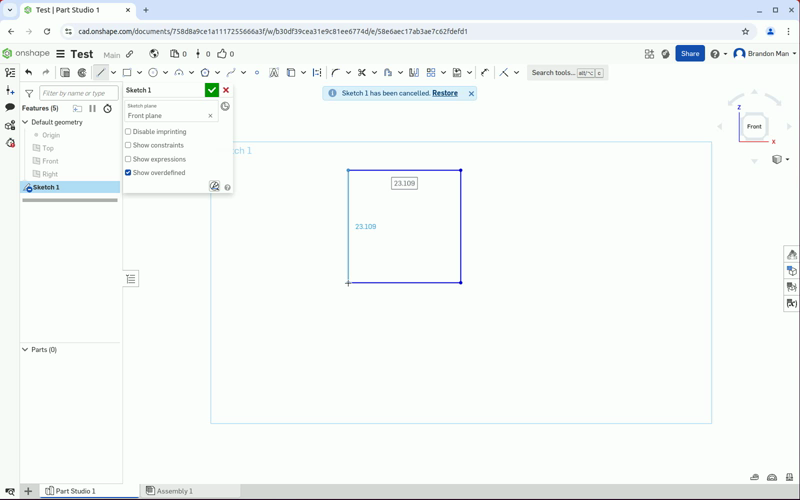
key(esc)
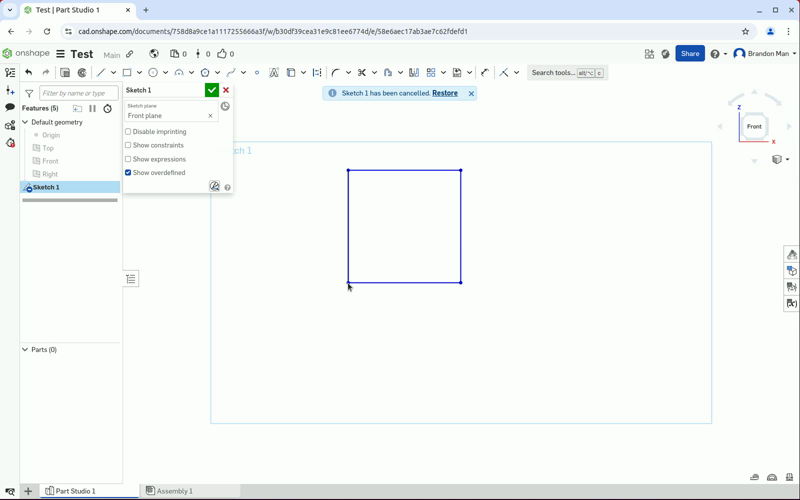
mouse_move(406, 202)
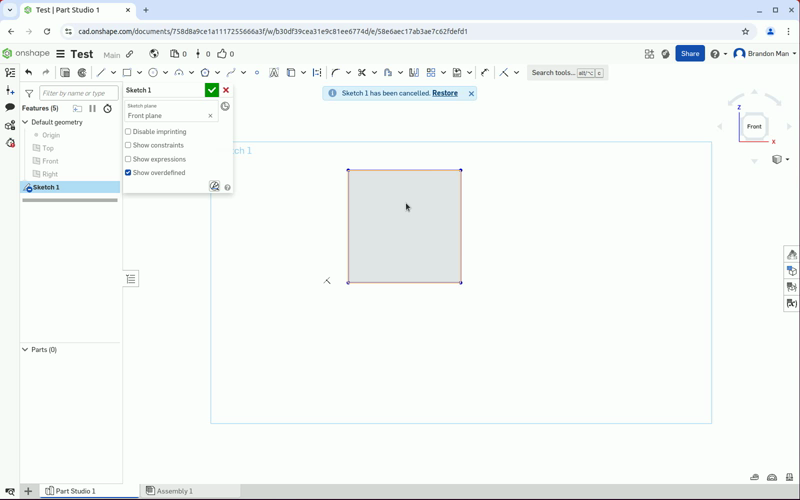
click(406, 202)
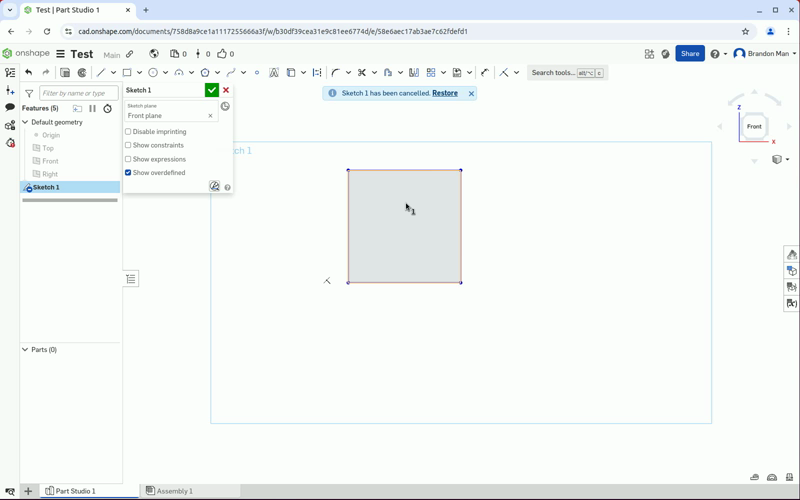
mouse_move(73, 352)
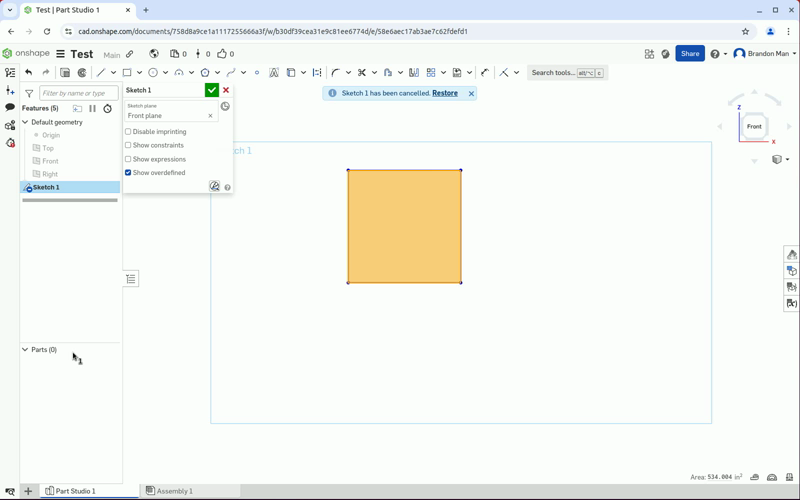
key(shift+y)
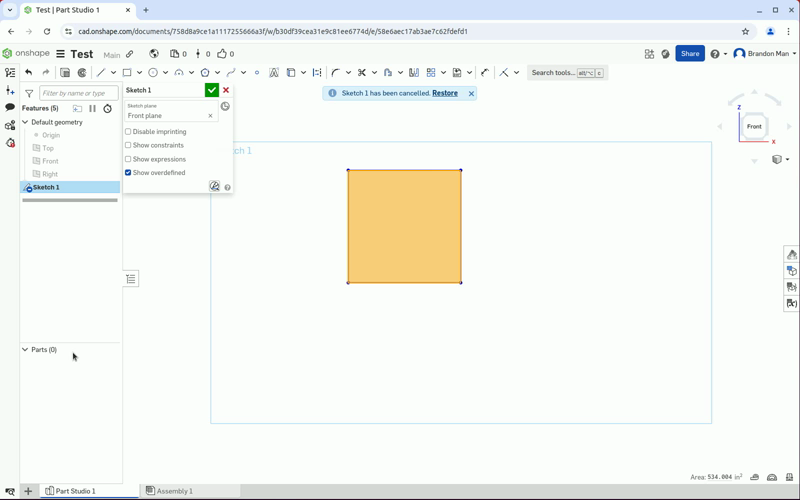
key(shift+e)
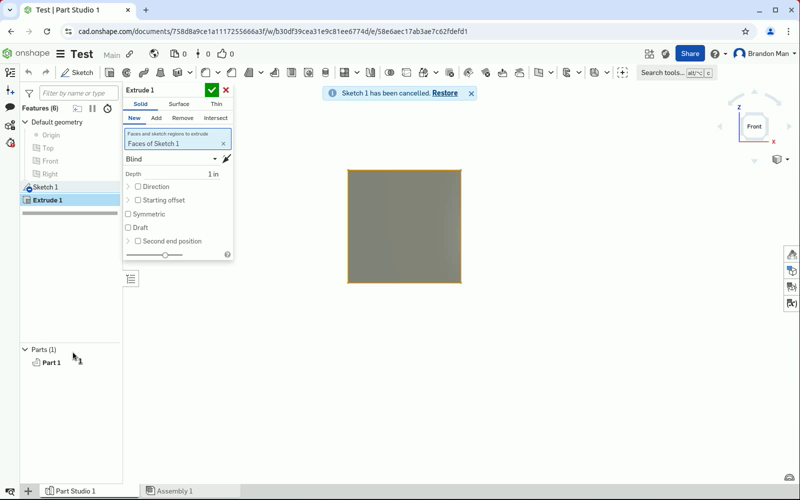
mouse_move(143, 106)
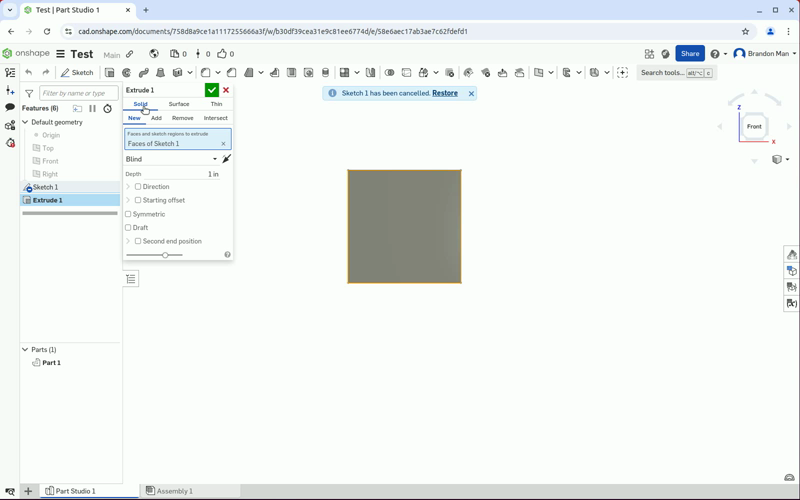
click(143, 106)
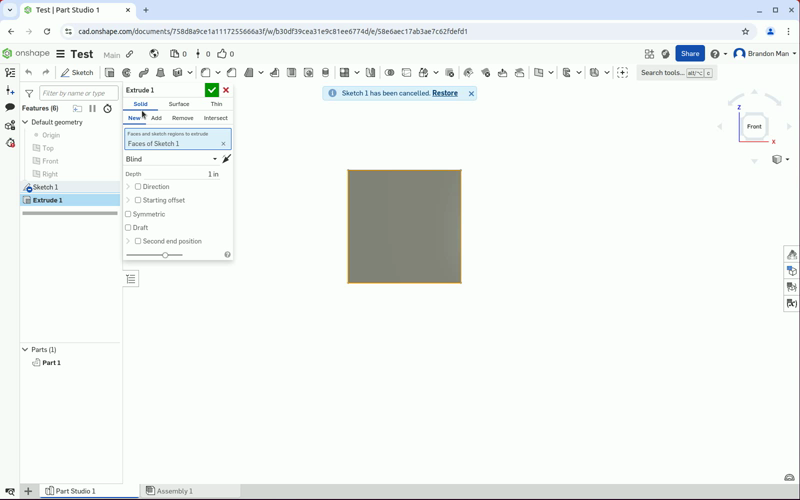
mouse_move(137, 120)
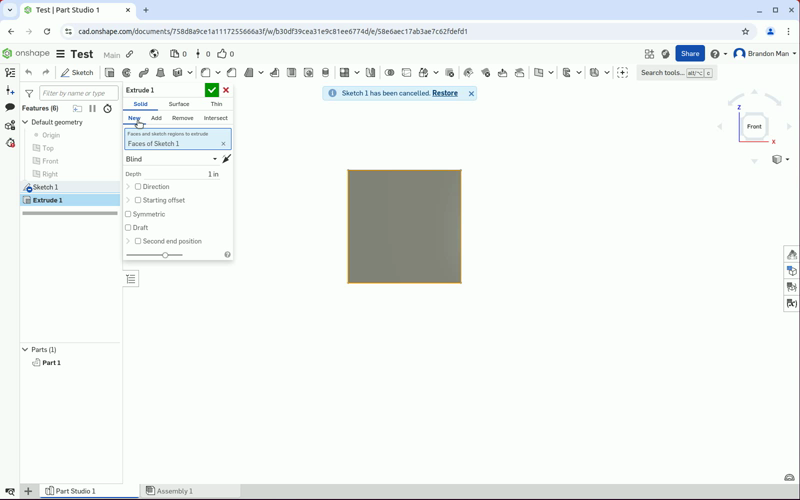
click(137, 120)
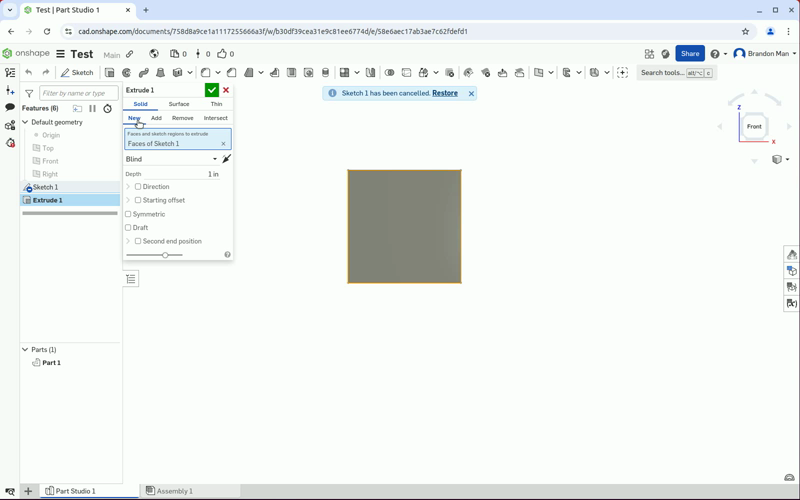
key(tab, 4)
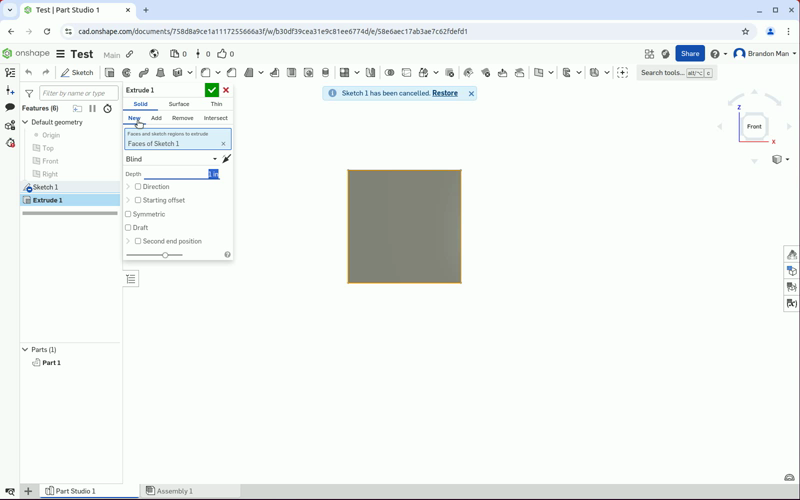
text(11.554)
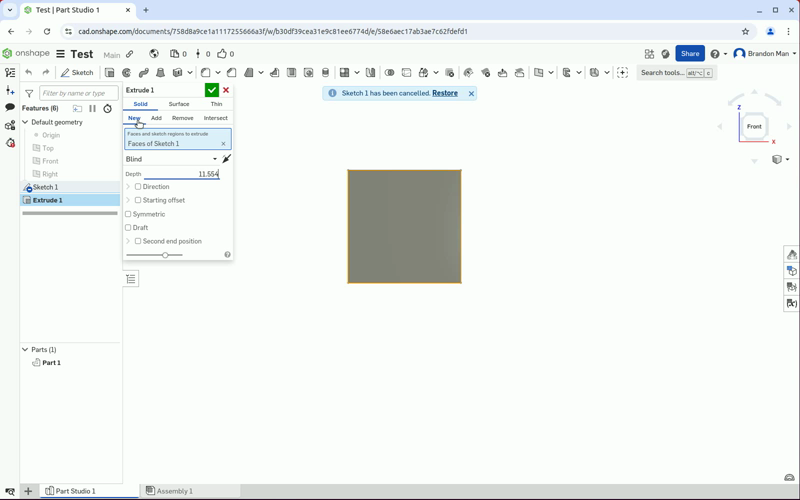
key(enter)
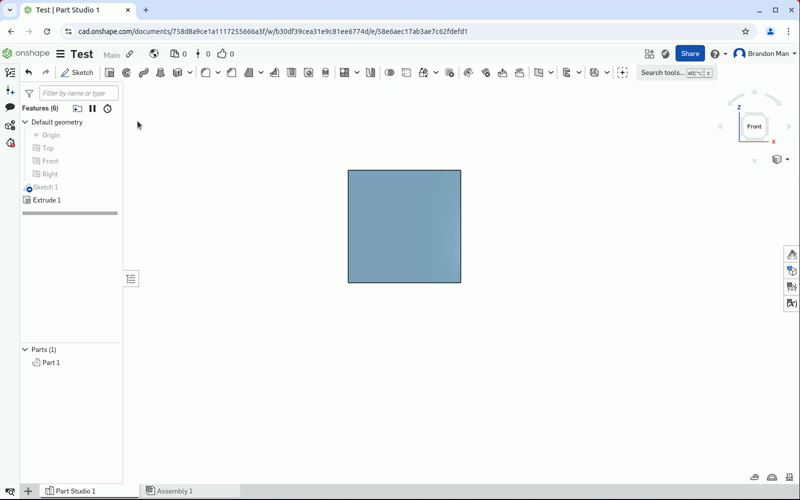
key(shift+h)
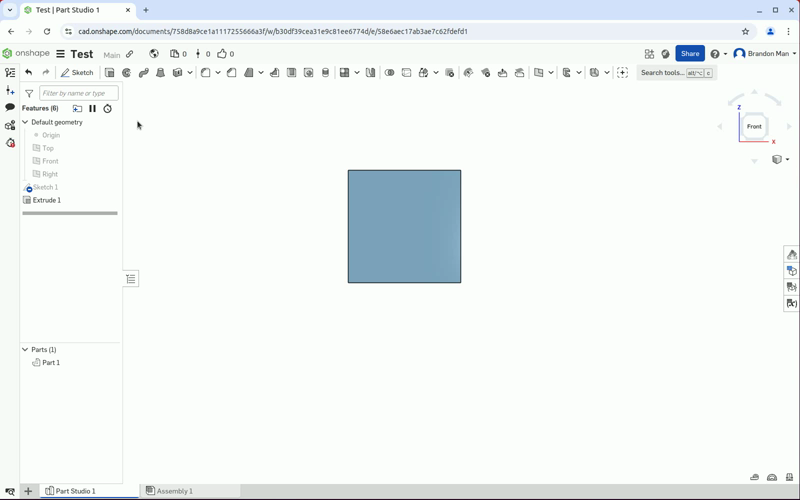
key(shift+h)
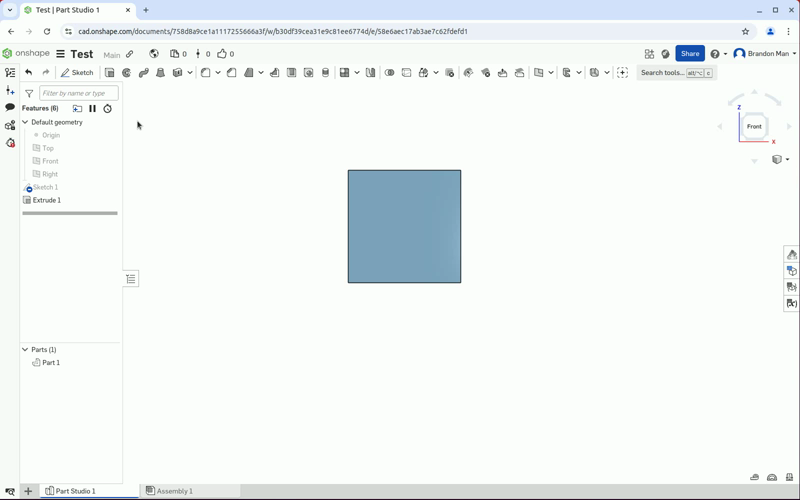
mouse_move(73, 189)
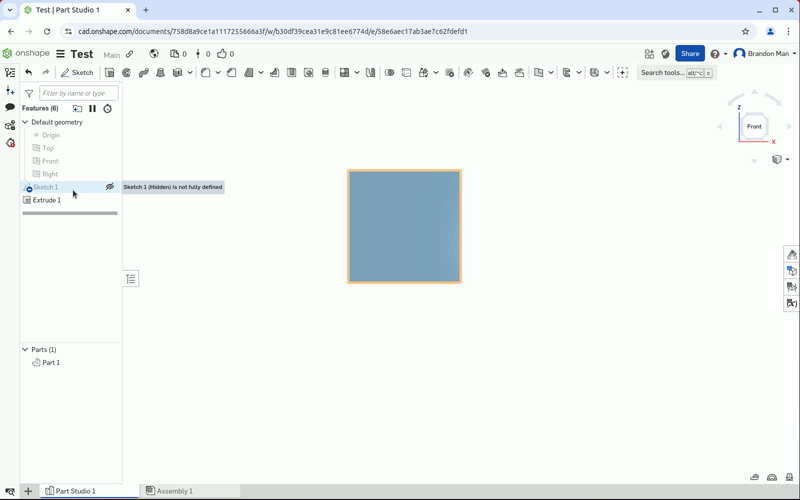
click(73, 189)
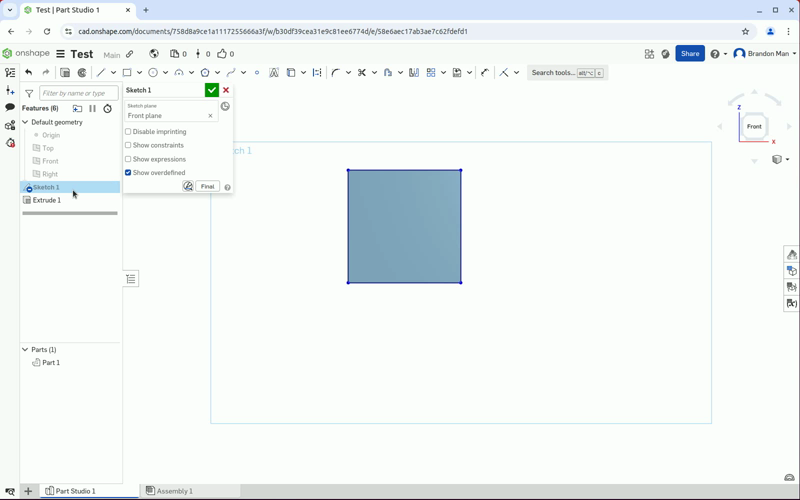
mouse_move(229, 92)
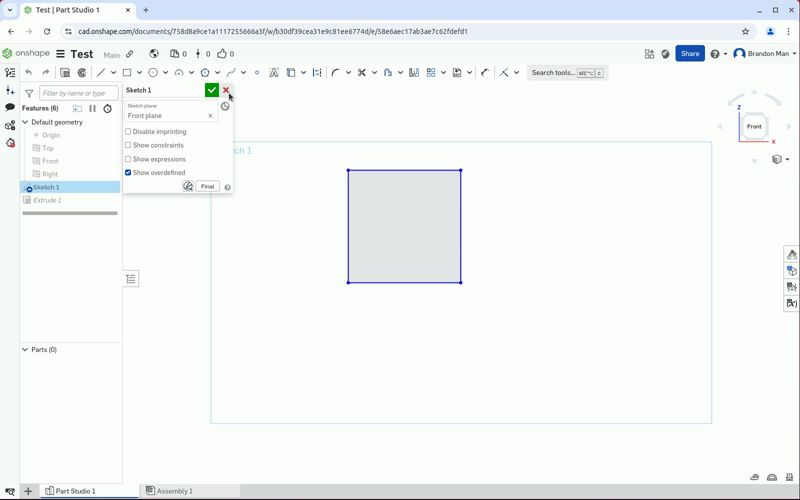
click(229, 92)
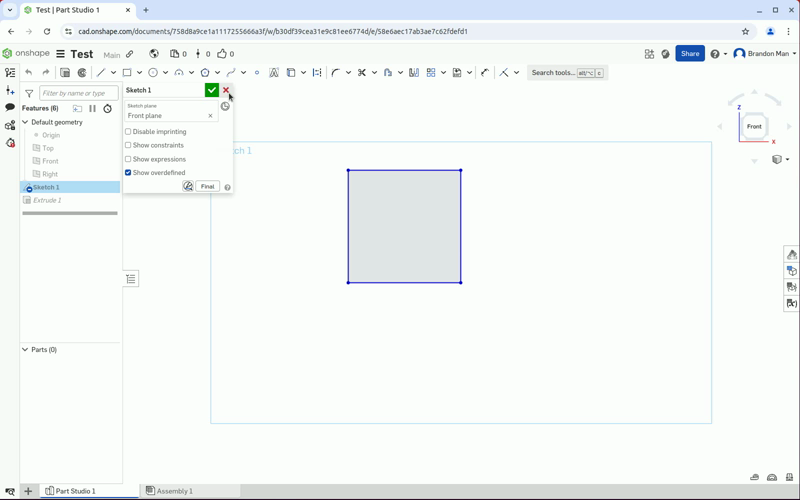
key(shift+s)
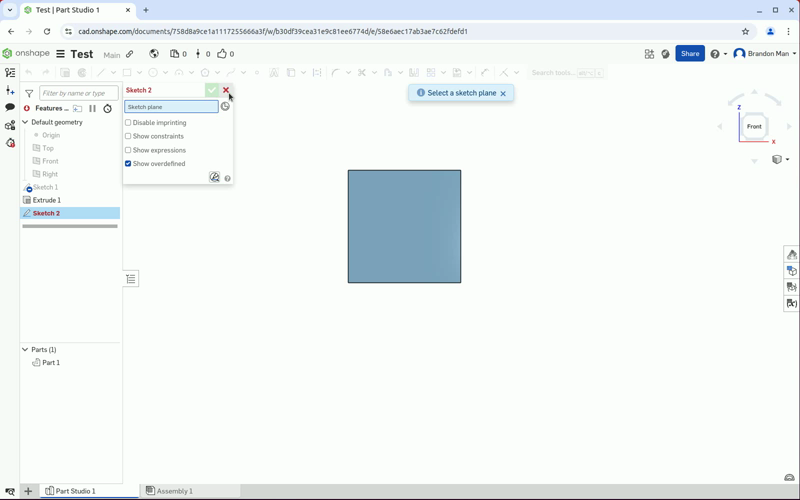
mouse_move(73, 163)
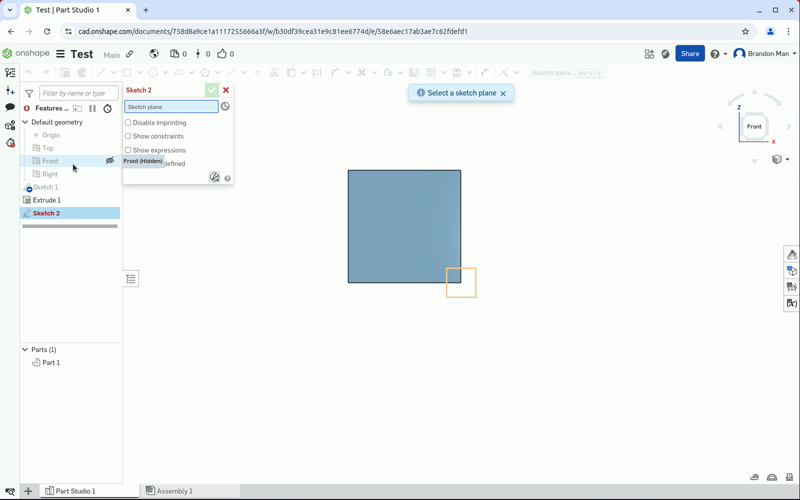
click(73, 163)
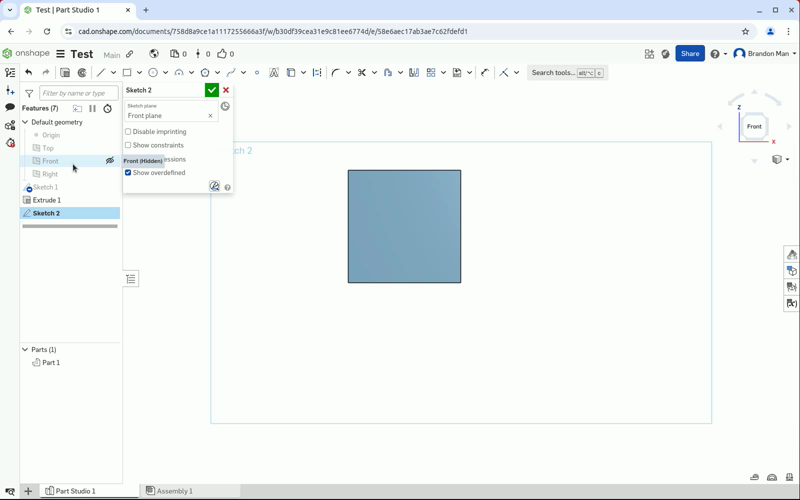
mouse_move(73, 352)
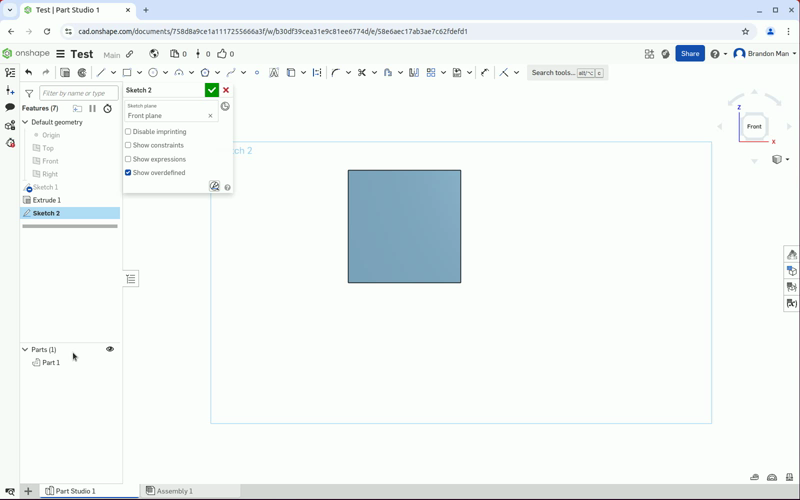
key(y)
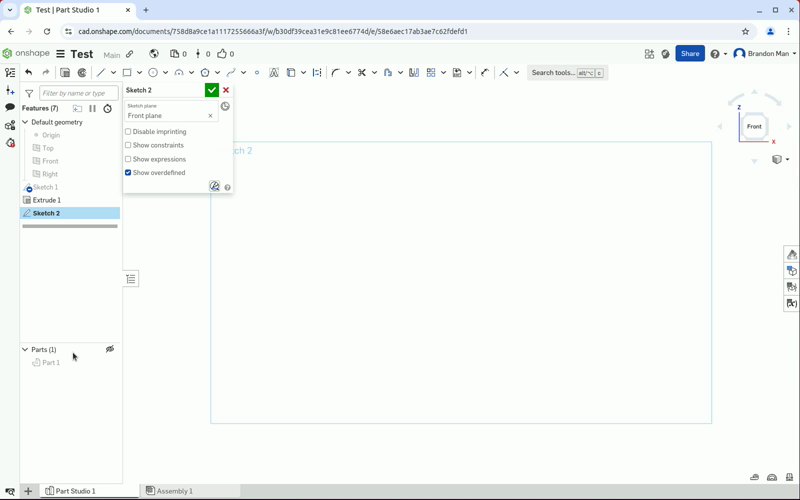
key(l)
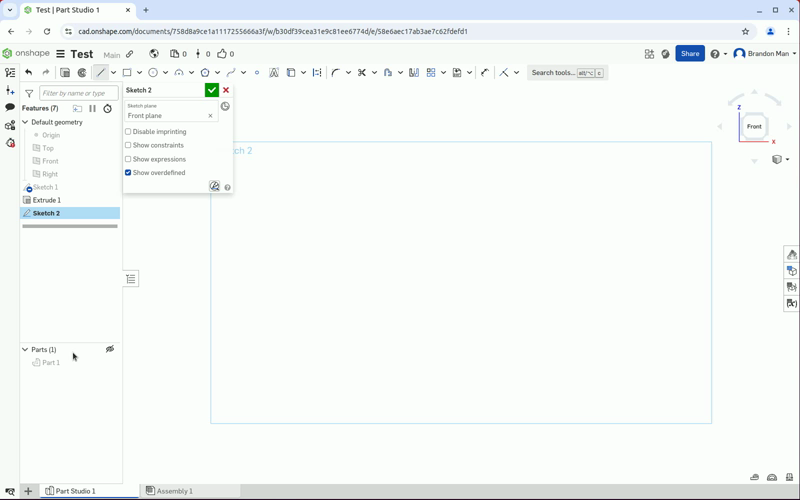
key_down(shift)
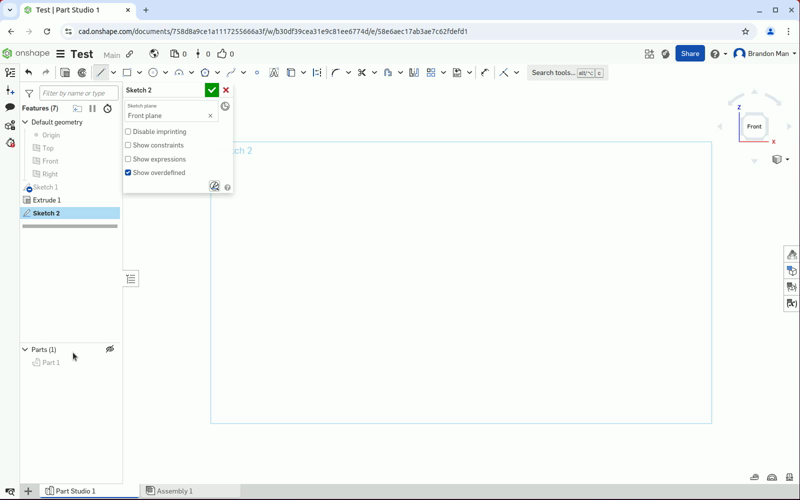
mouse_move(348, 282)
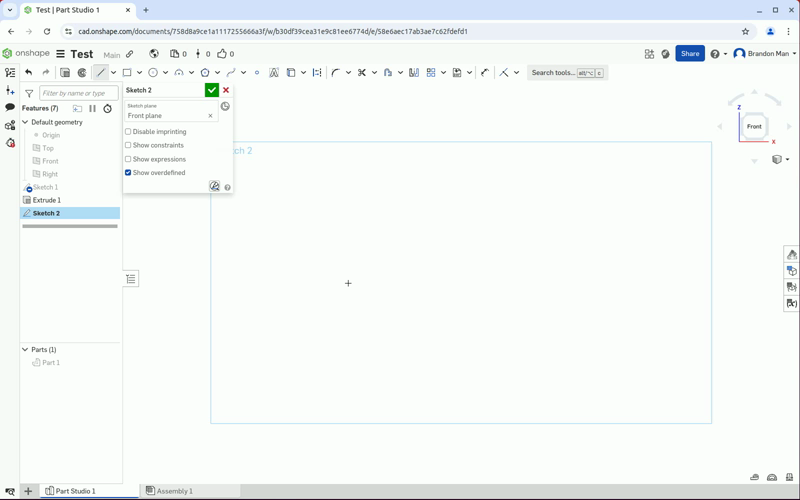
click(348, 282)
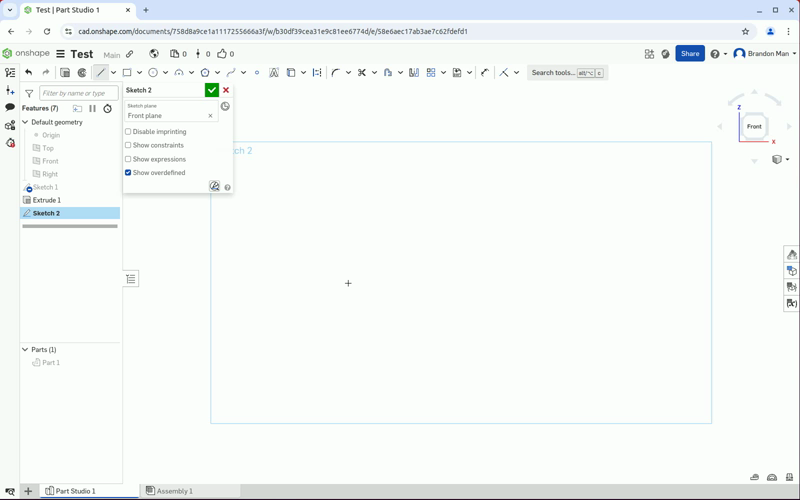
key_up(shift)
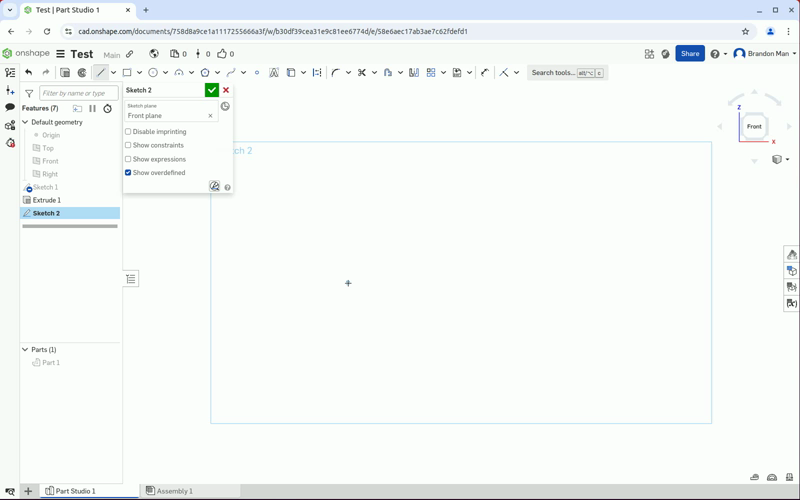
key_down(shift)
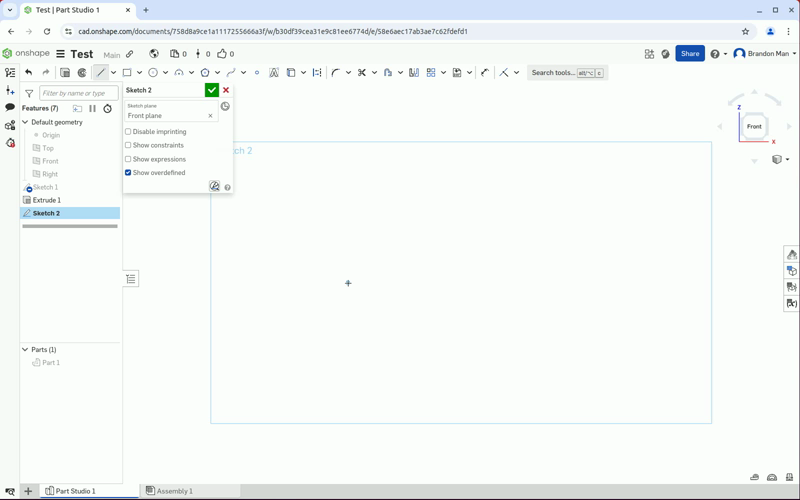
mouse_move(378, 282)
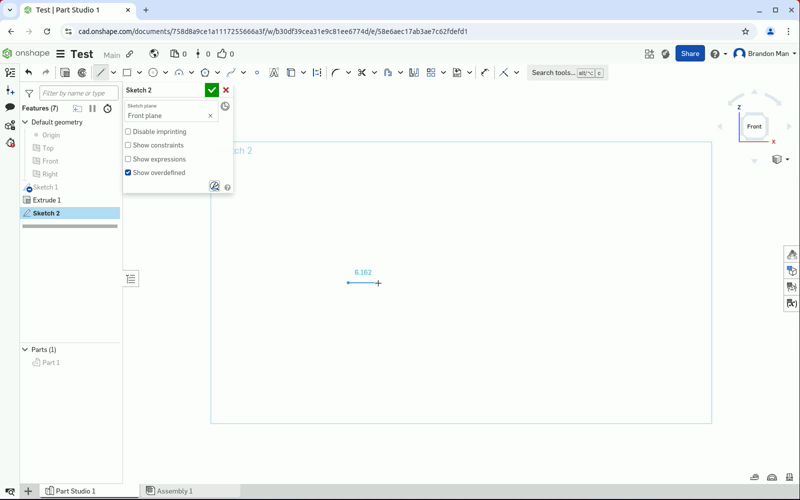
mouse_move(404, 282)
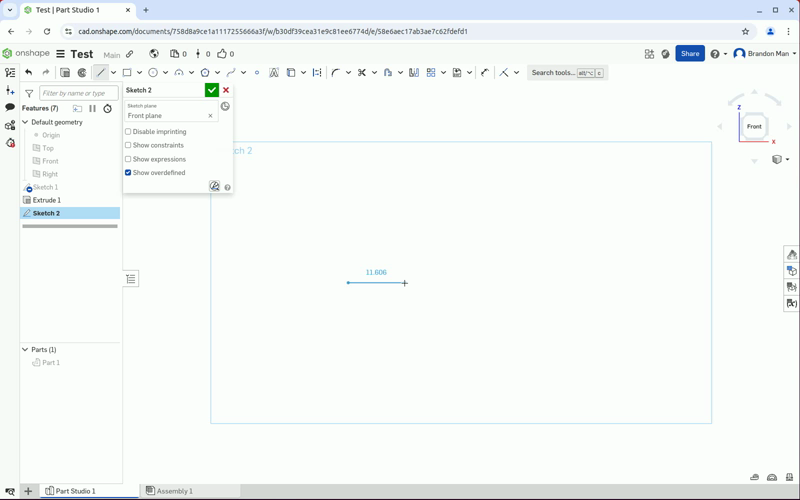
click(404, 282)
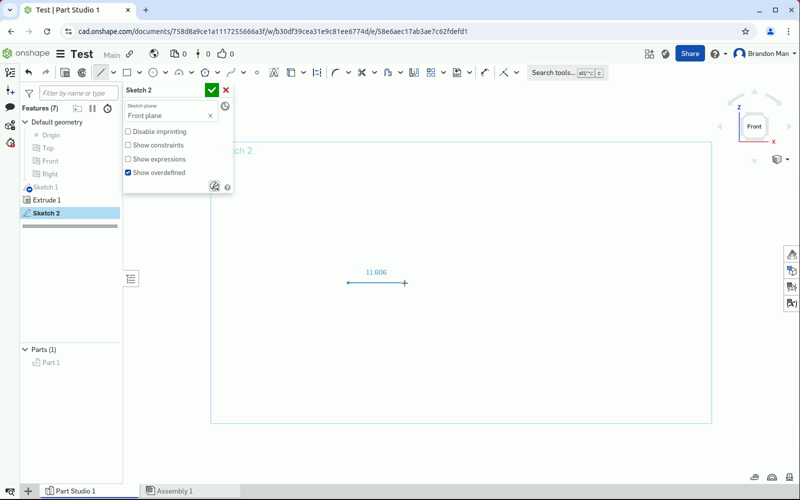
key_up(shift)
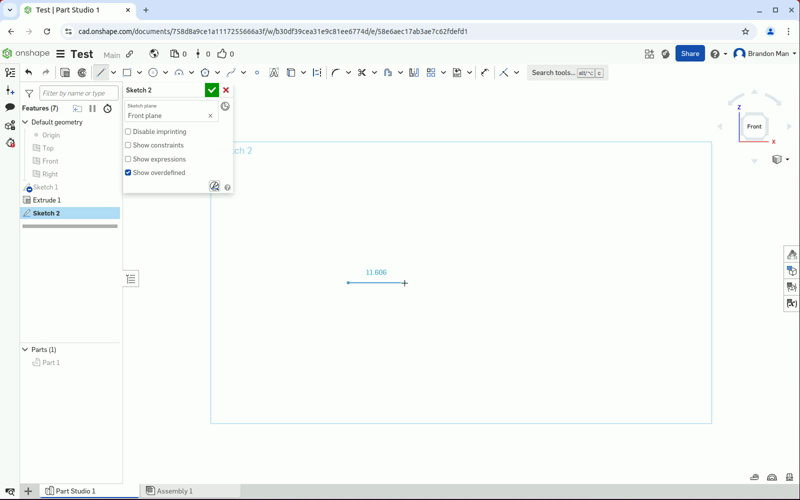
key_down(shift)
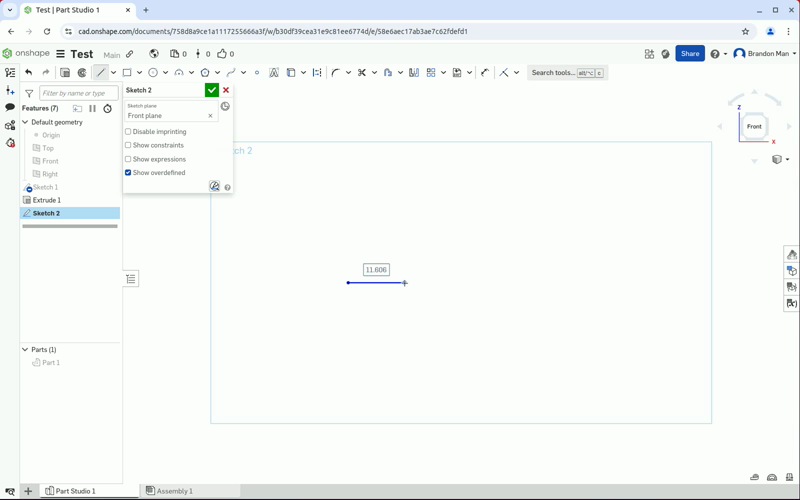
mouse_move(434, 282)
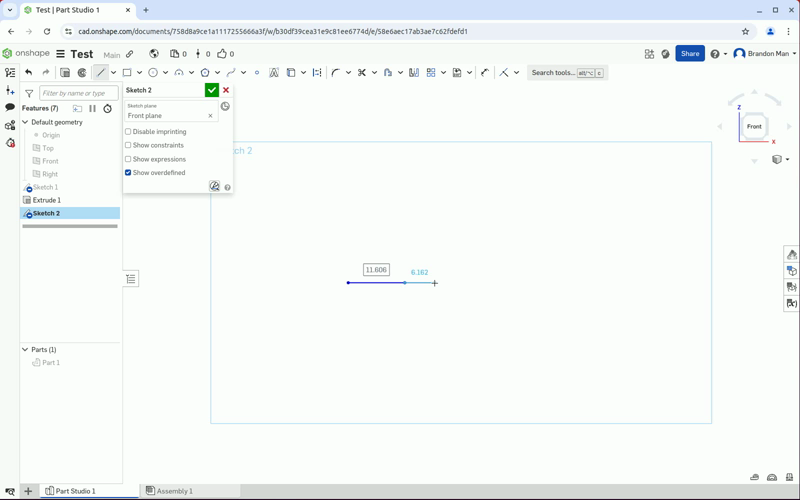
mouse_move(404, 226)
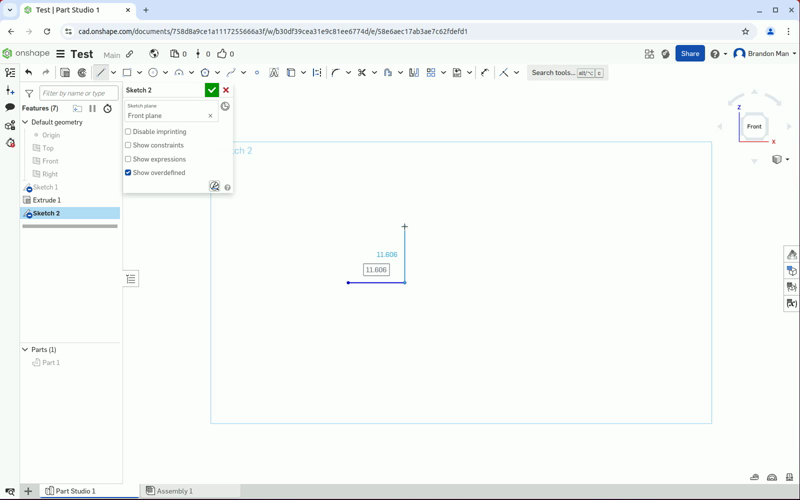
click(404, 226)
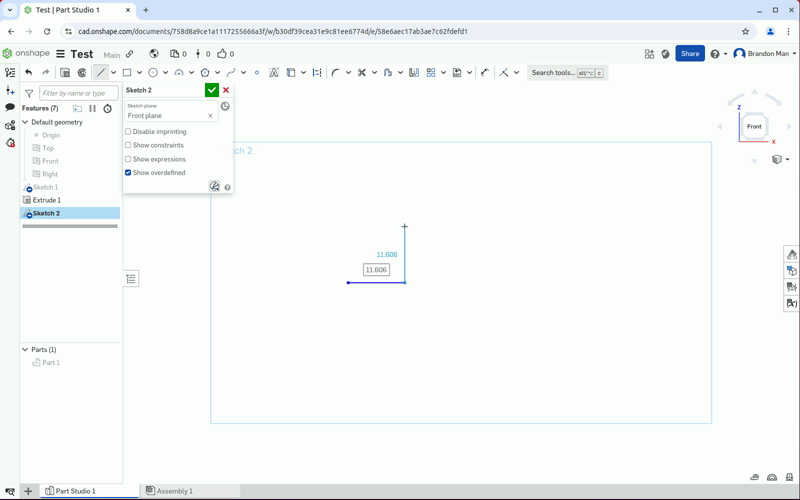
key_up(shift)
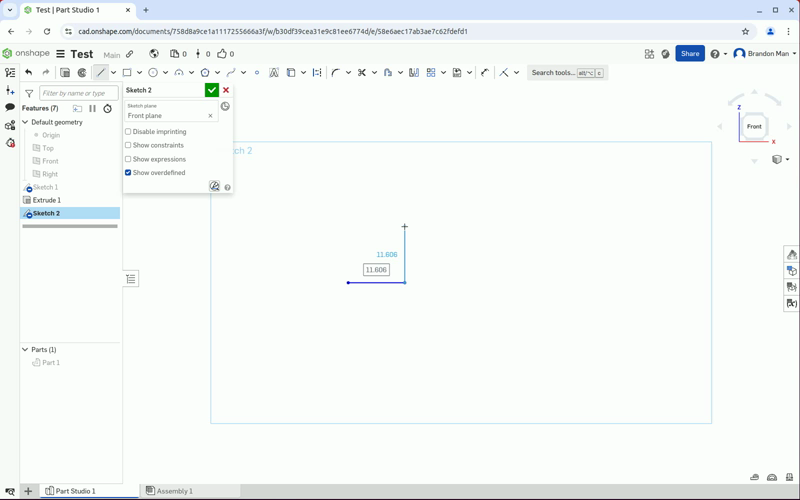
key_down(shift)
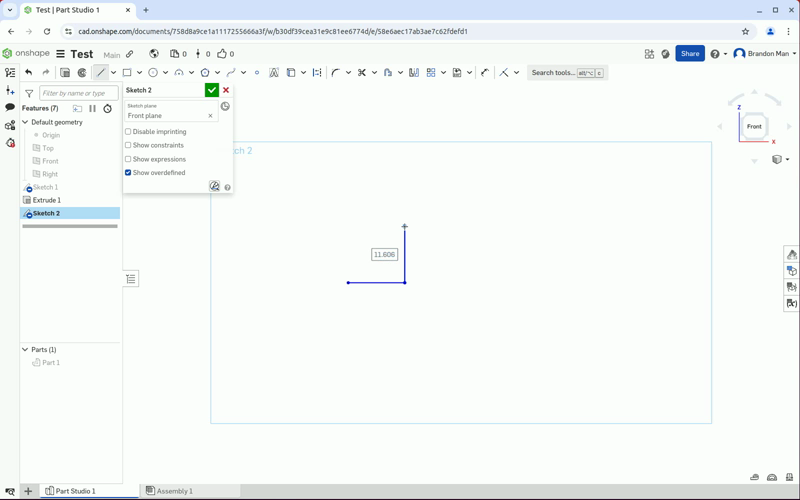
mouse_move(434, 226)
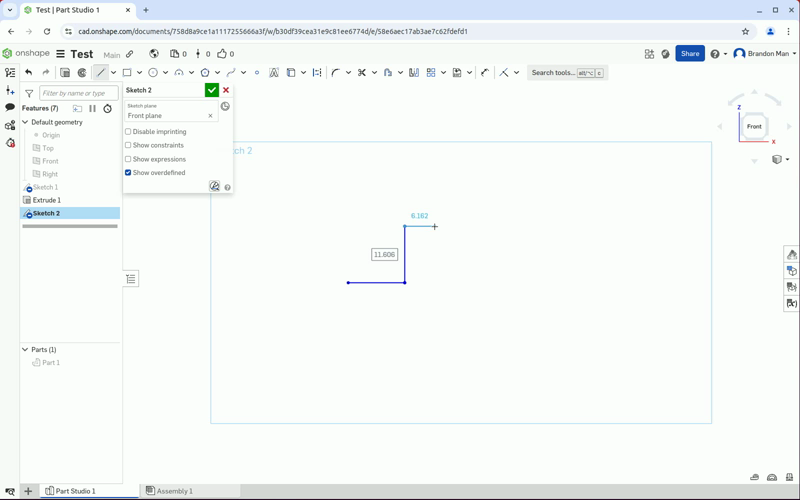
mouse_move(348, 226)
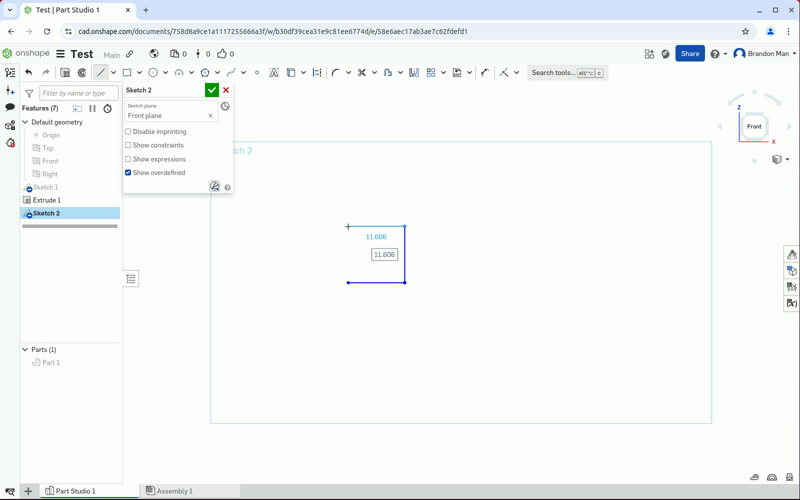
click(348, 226)
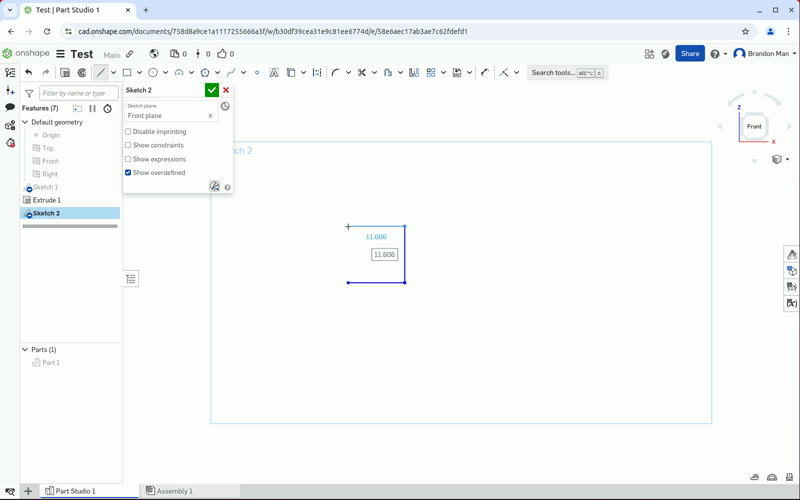
key_up(shift)
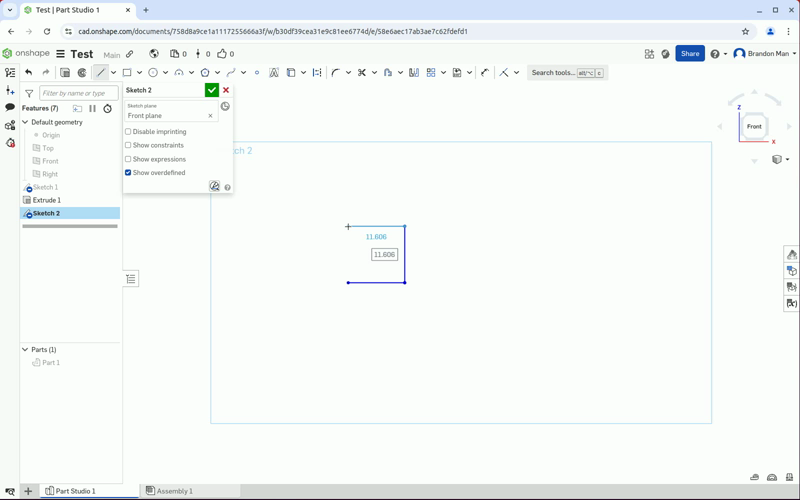
mouse_move(378, 226)
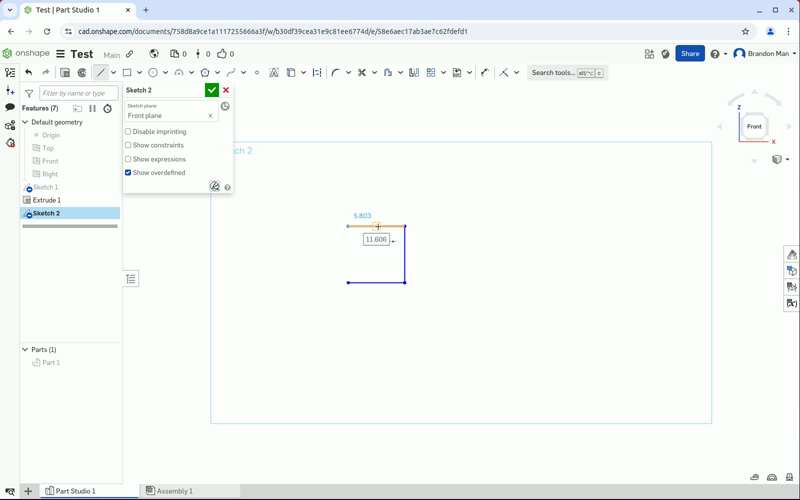
key_down(shift)
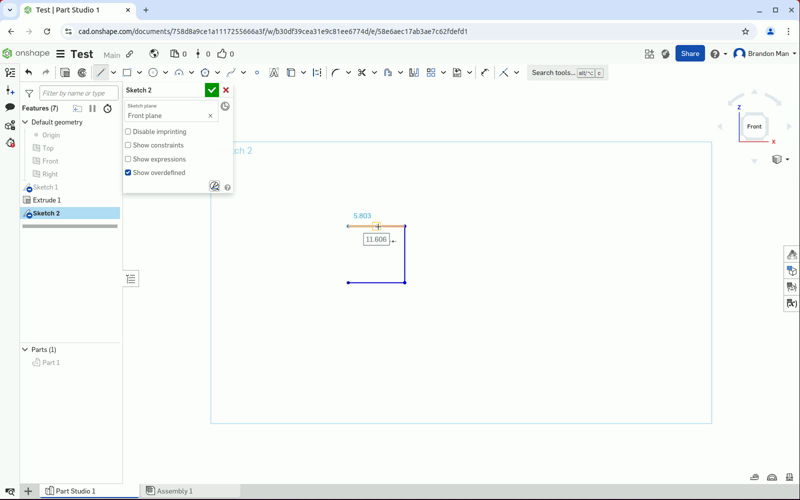
mouse_move(348, 282)
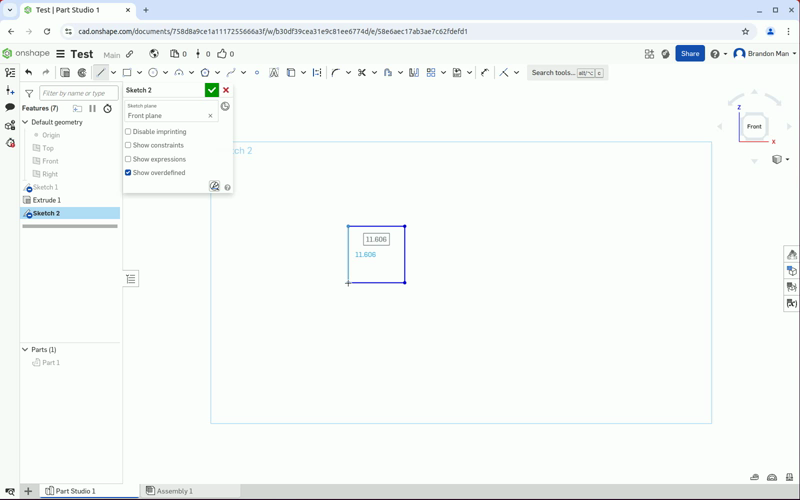
key_up(shift)
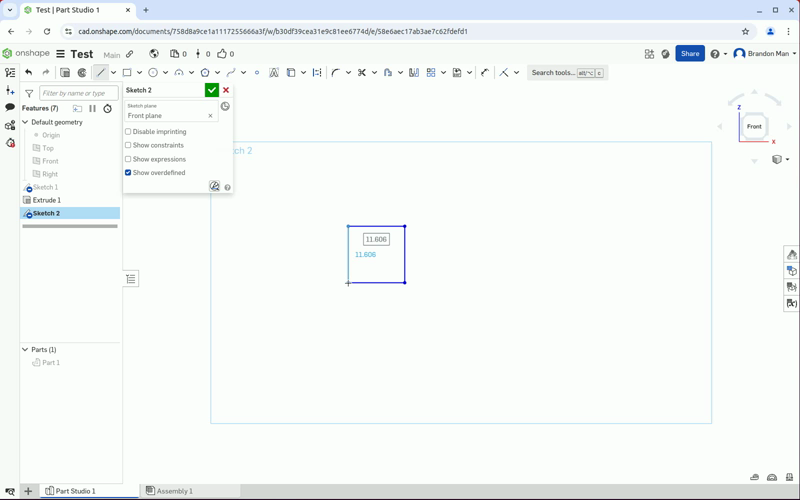
click(348, 282)
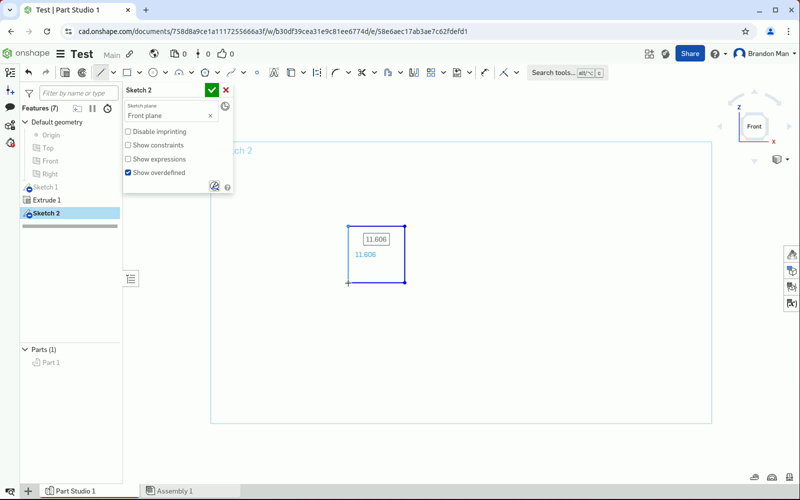
key(esc)
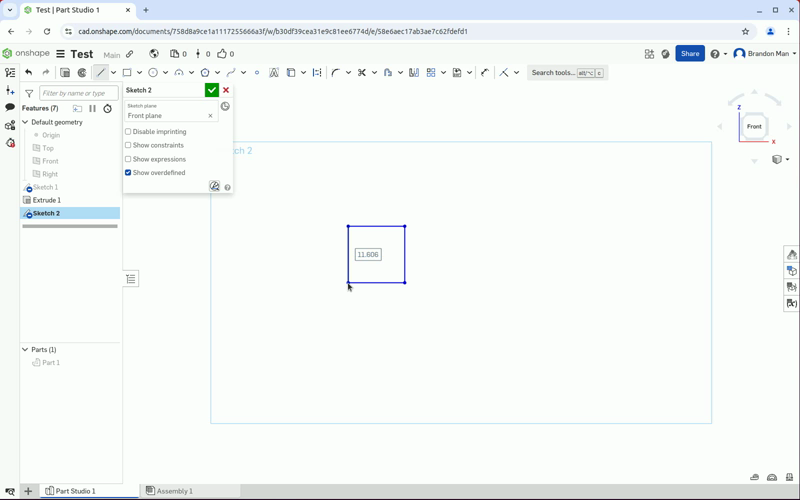
mouse_move(387, 259)
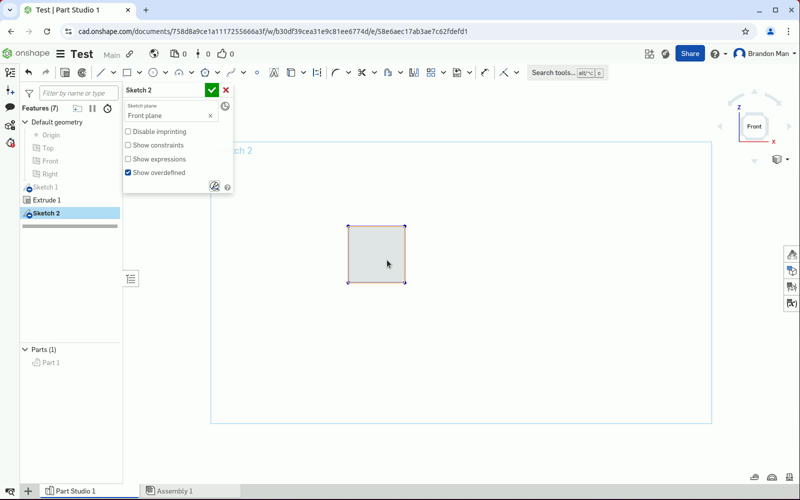
click(387, 259)
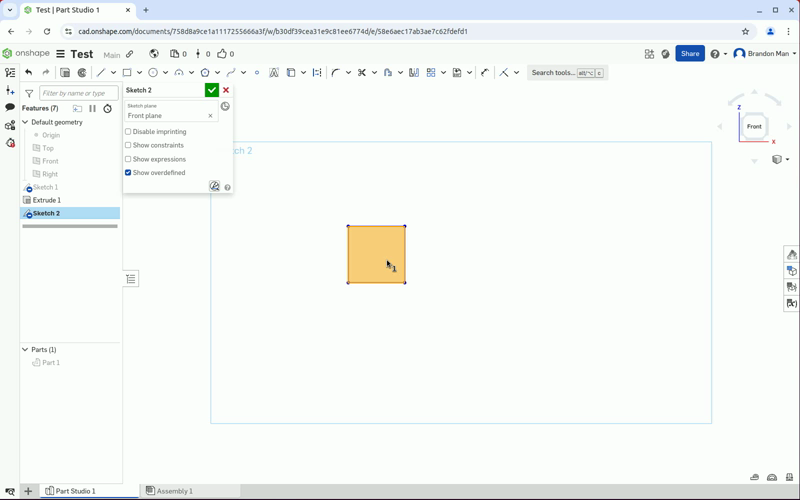
mouse_move(73, 352)
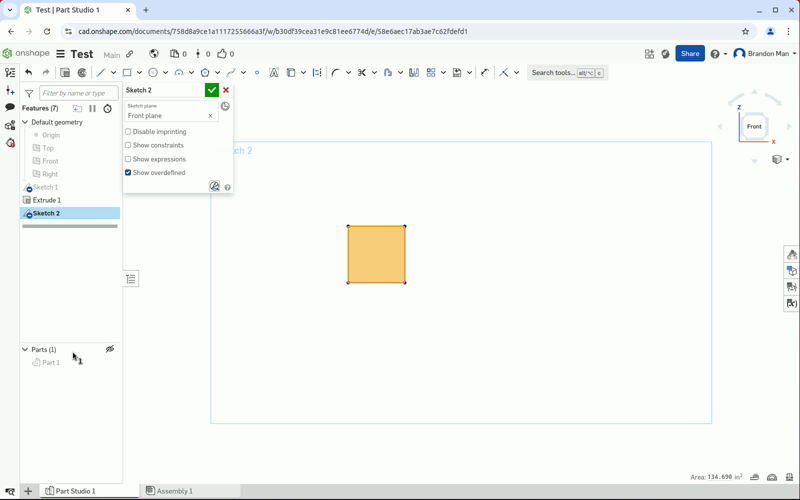
key(shift+y)
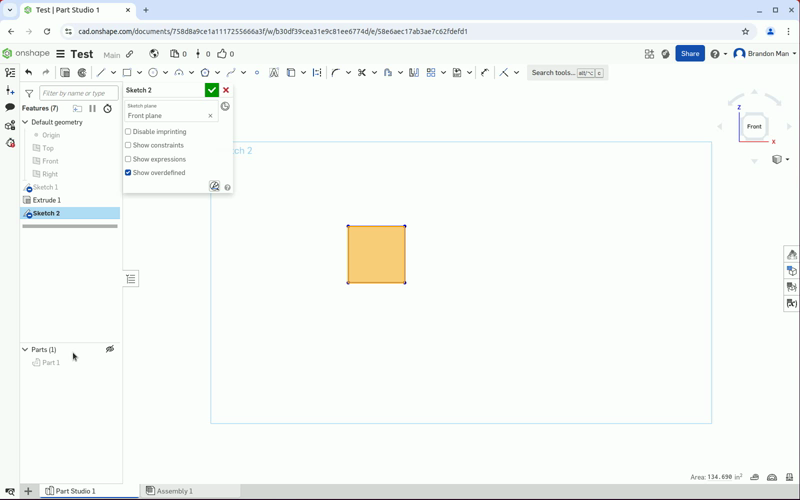
key(shift+e)
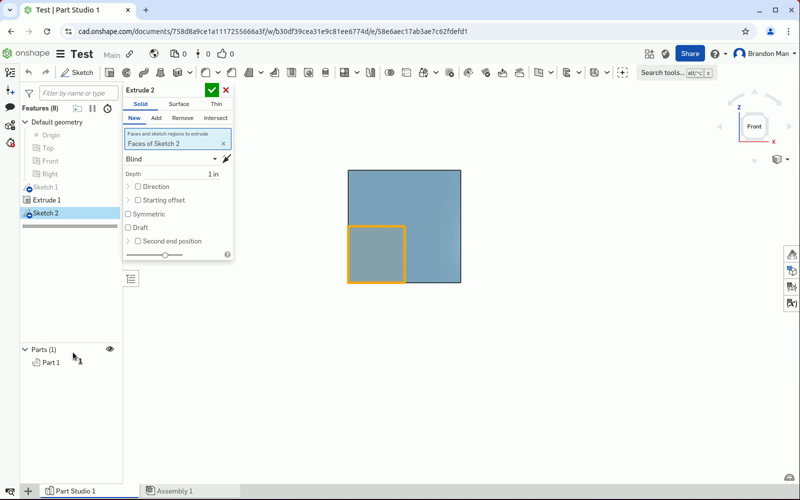
mouse_move(143, 106)
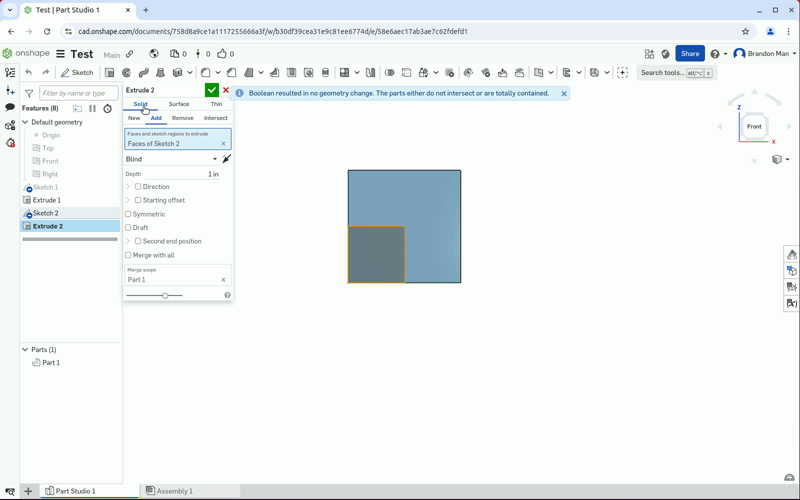
click(143, 106)
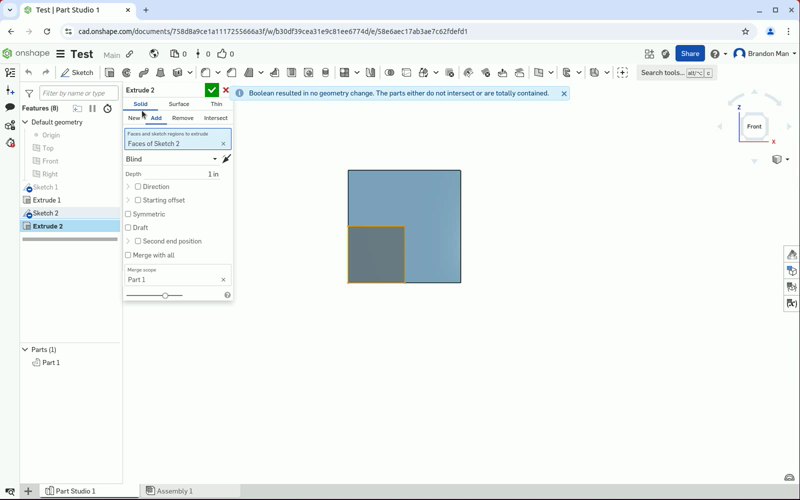
mouse_move(137, 120)
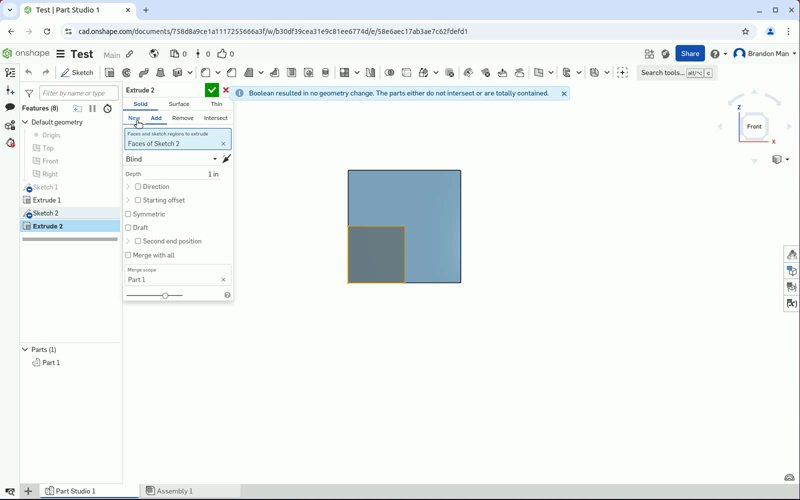
click(137, 120)
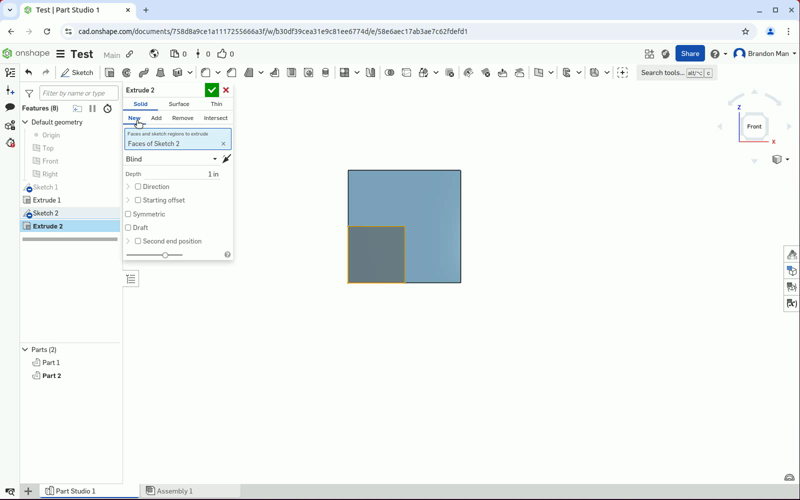
key(tab, 4)
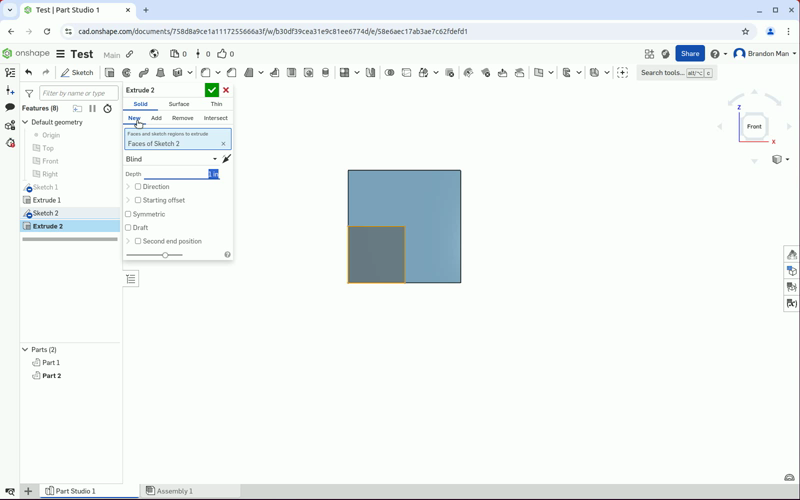
text(17.813)
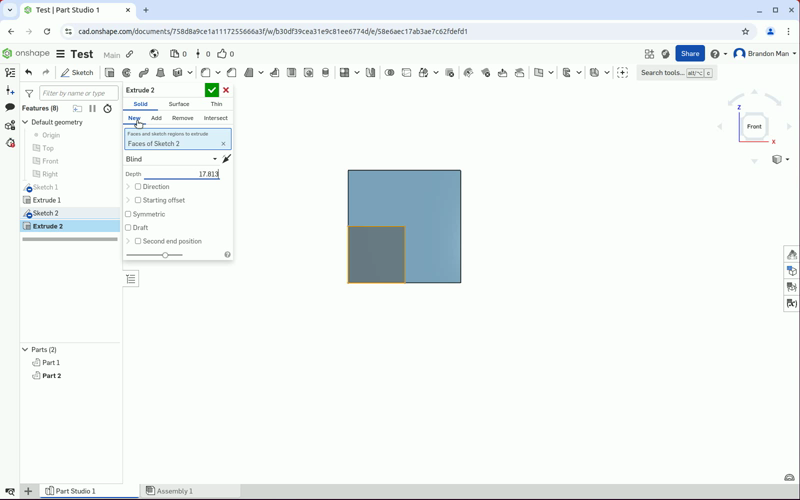
key(enter)
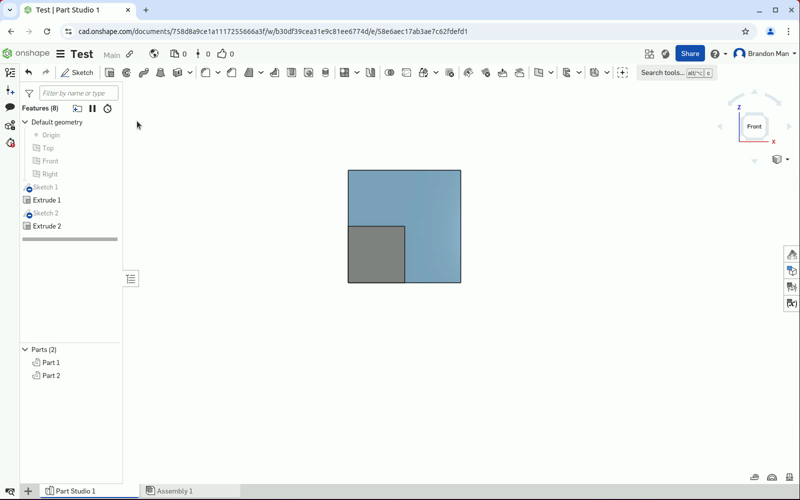
key(shift+h)
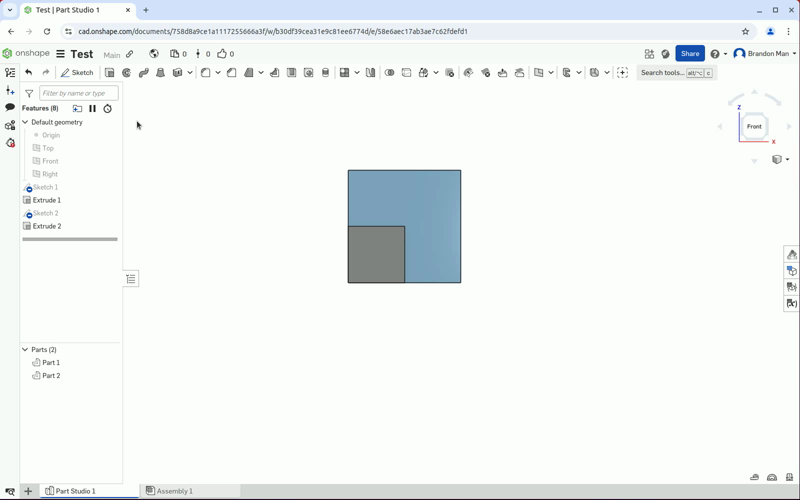
key(shift+h)
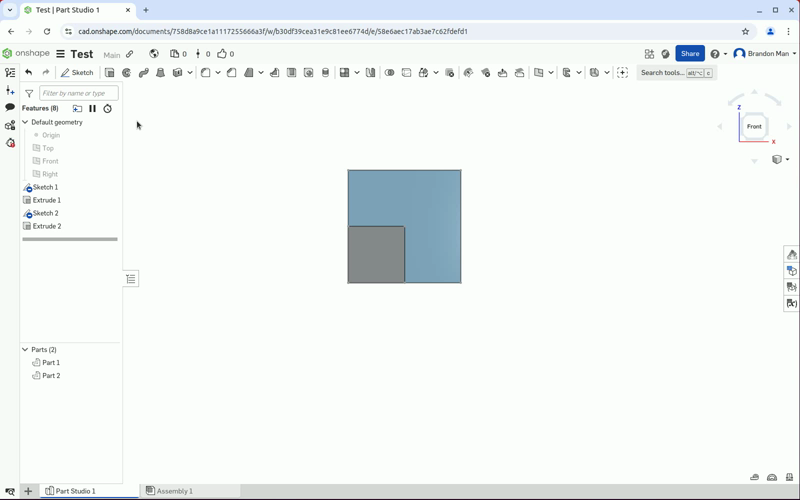
key(shift+7)
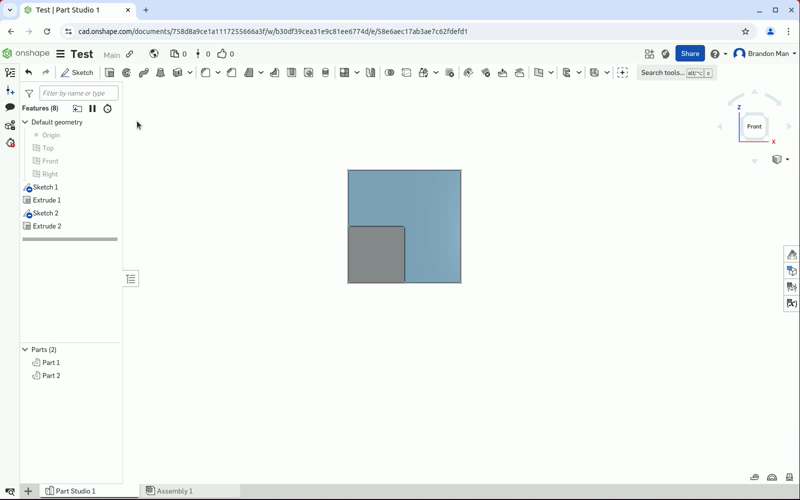
key(left, 2)
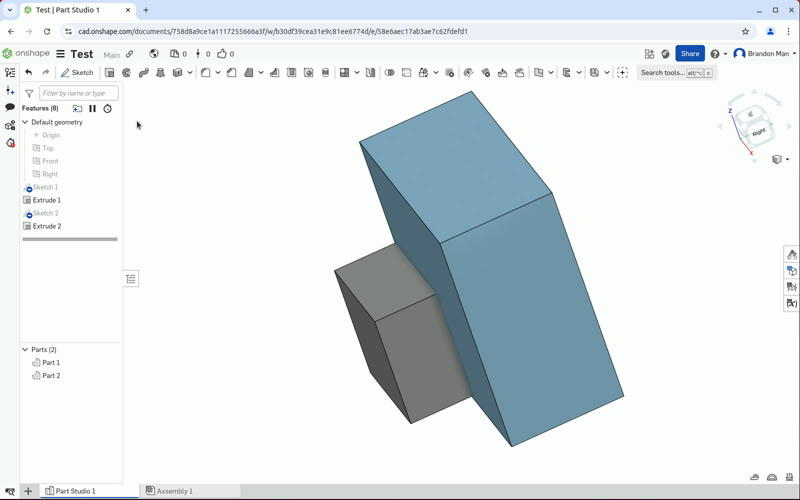
key(down, 2)
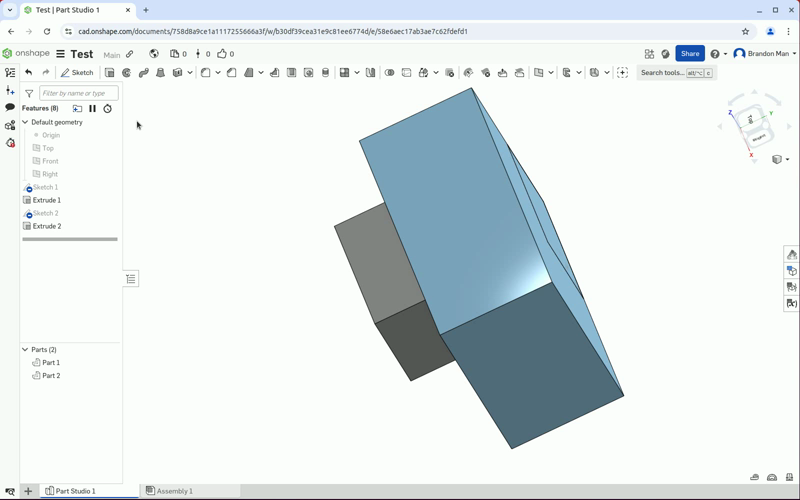
key(up, 2)
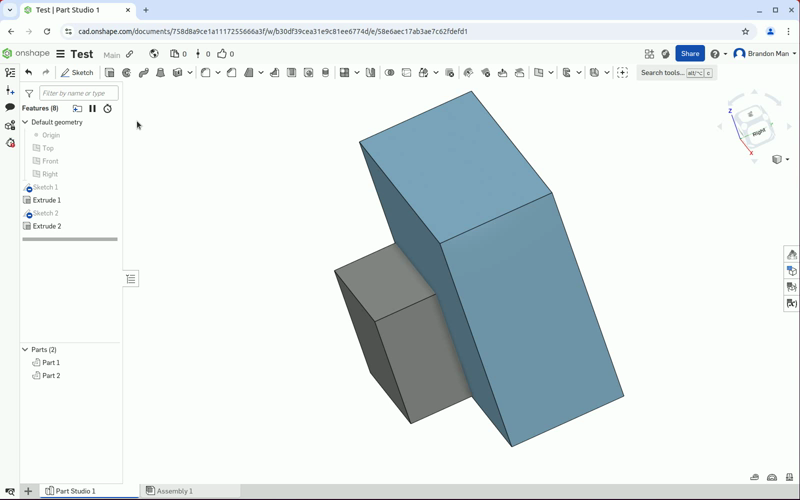
key(right, 2)
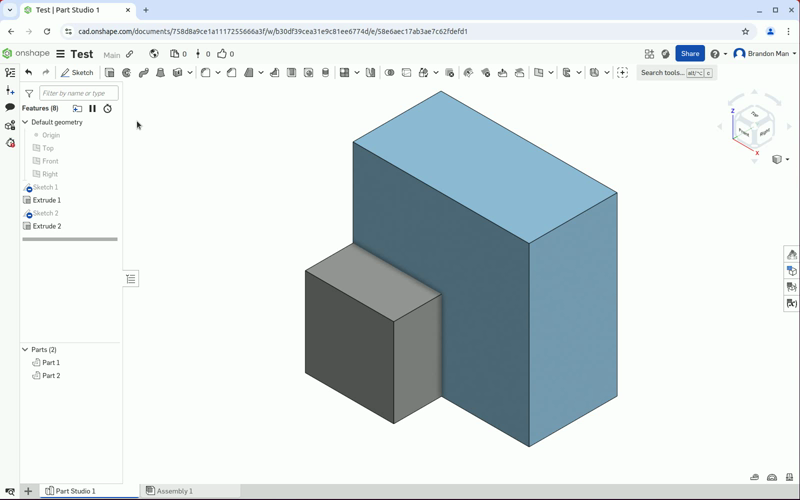
mouse_move(73, 189)
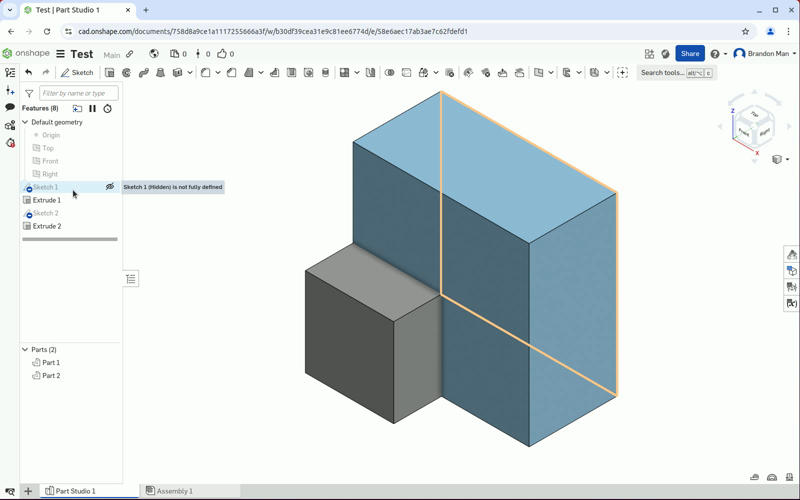
click(73, 189)